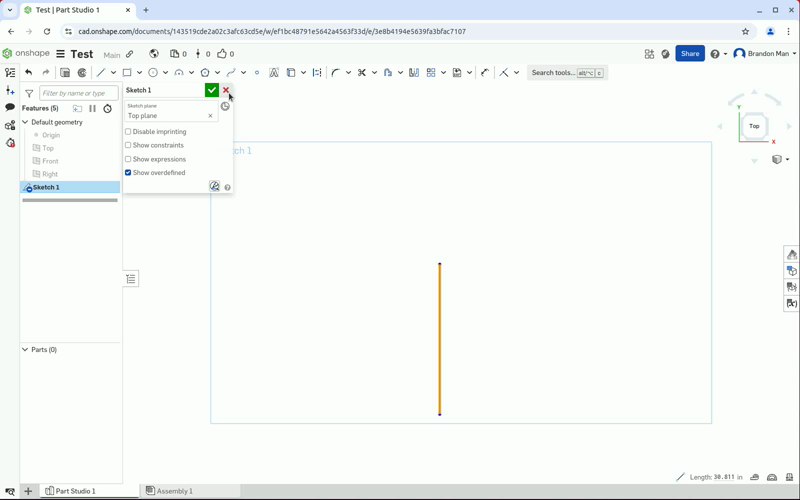
key(shift+h)
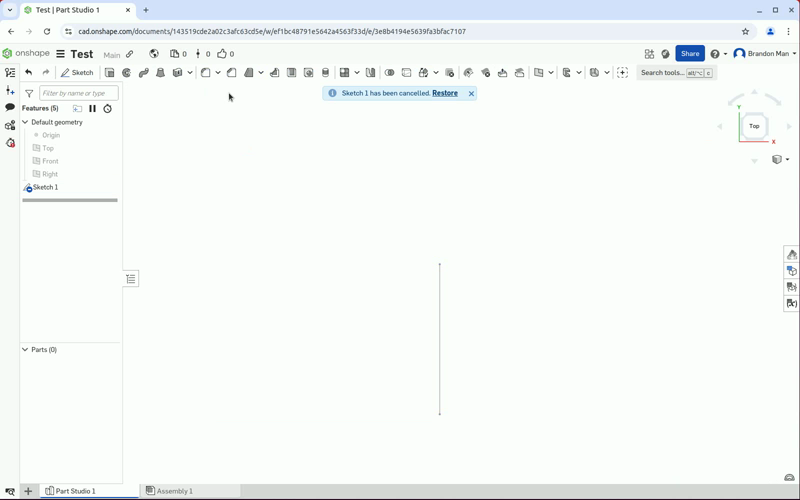
key(shift+s)
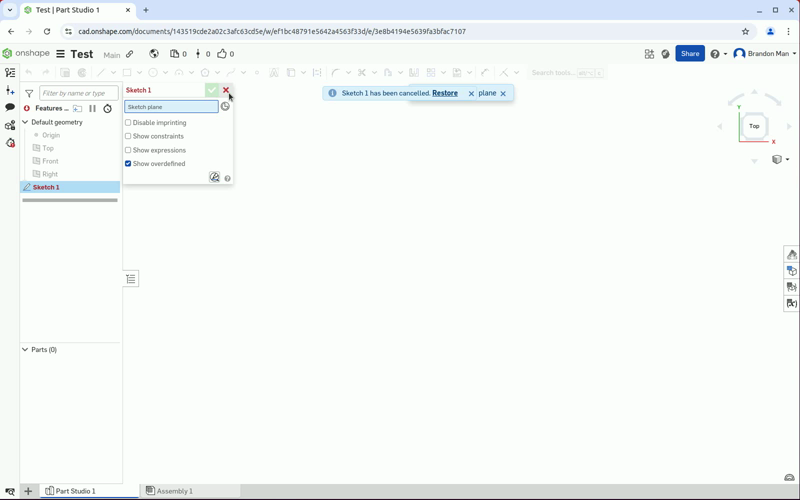
mouse_move(73, 150)
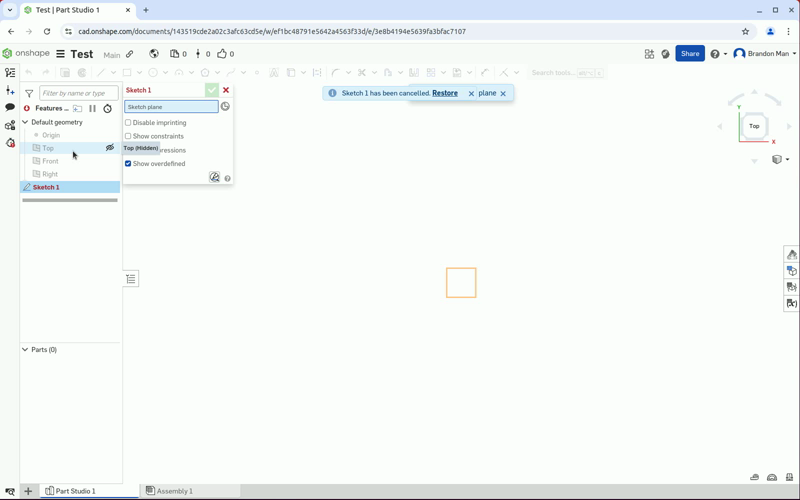
click(73, 150)
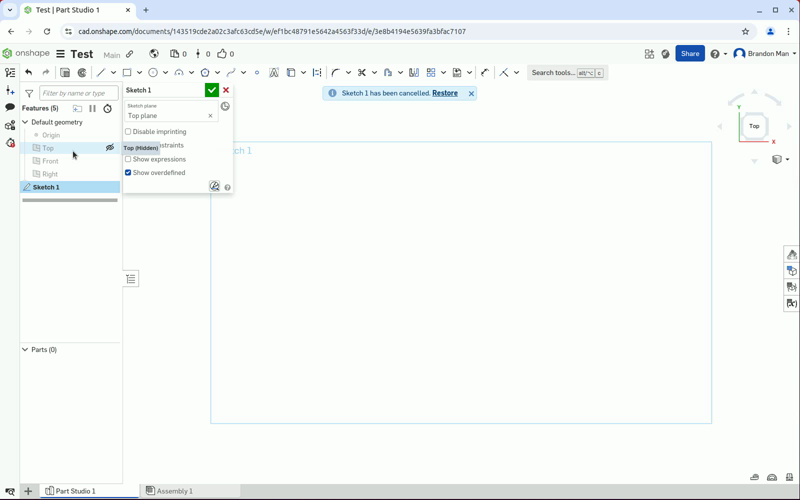
mouse_move(73, 352)
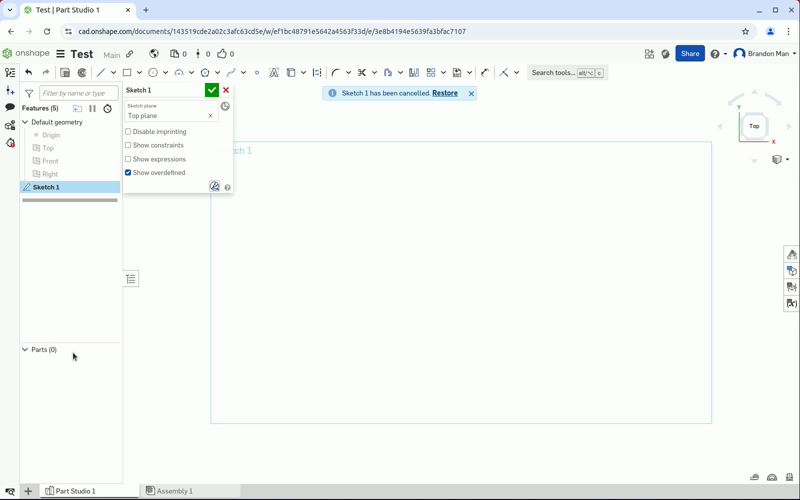
key(y)
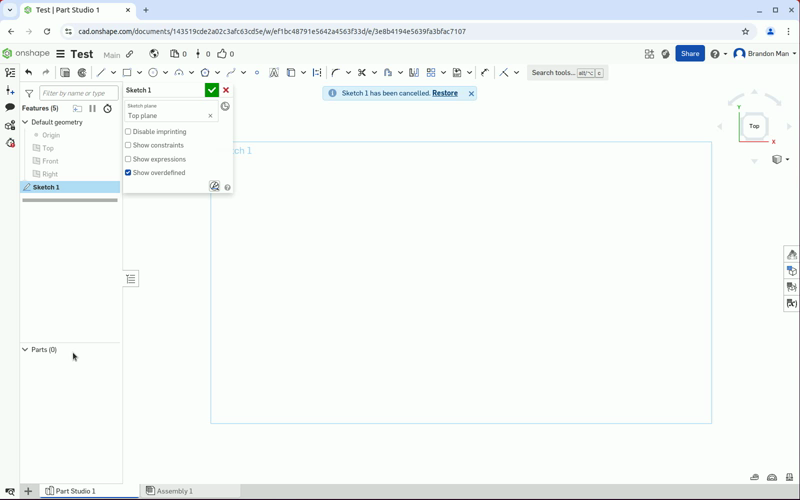
key(l)
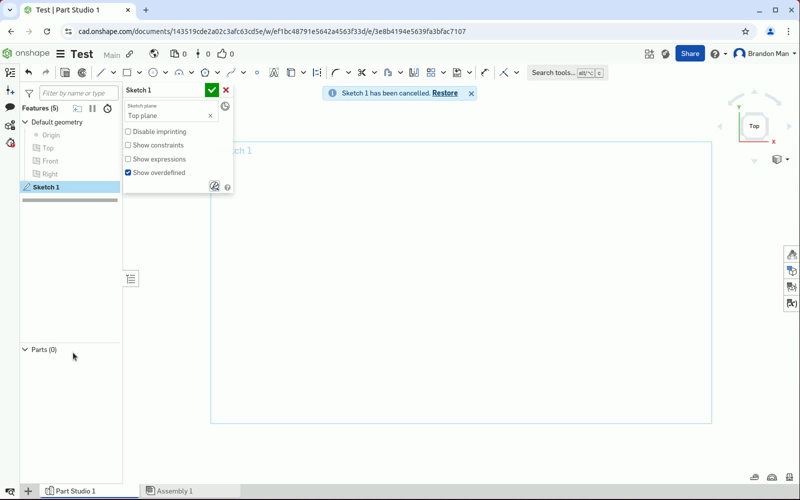
key_down(shift)
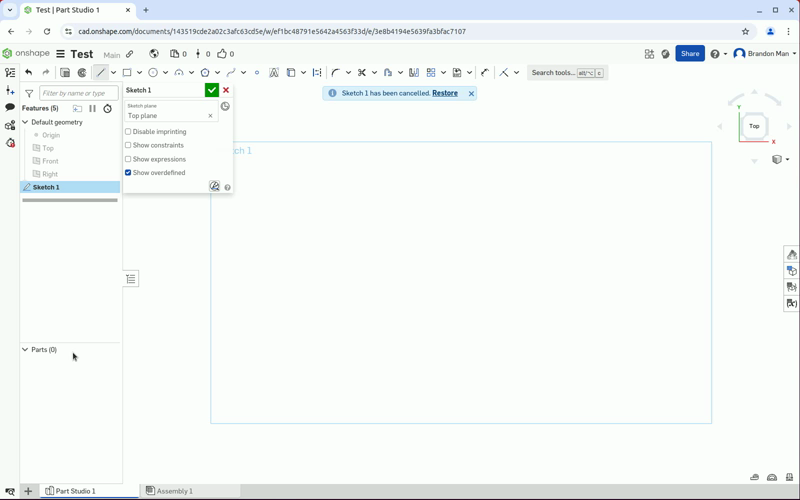
mouse_move(460, 282)
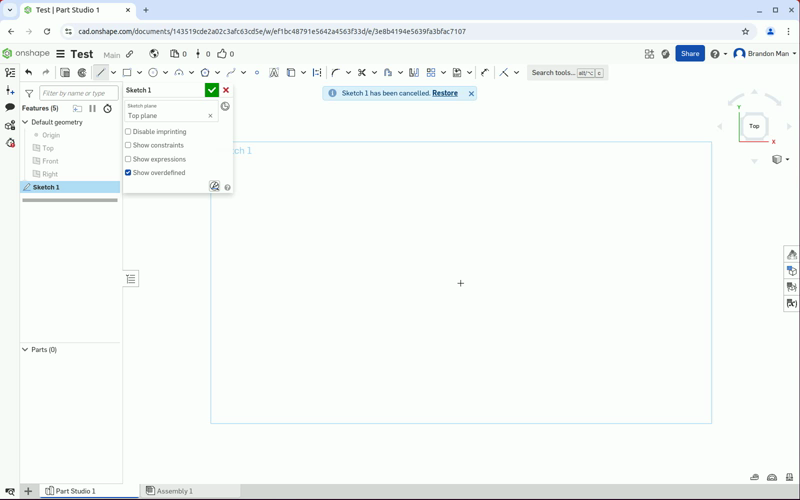
click(460, 282)
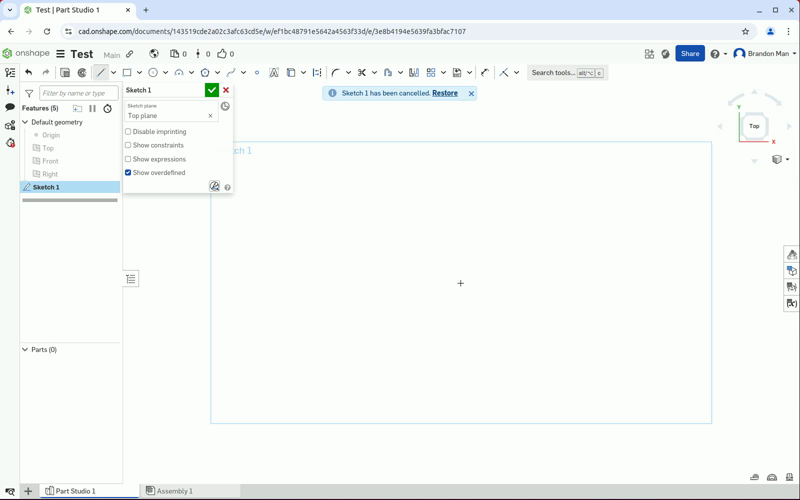
key_up(shift)
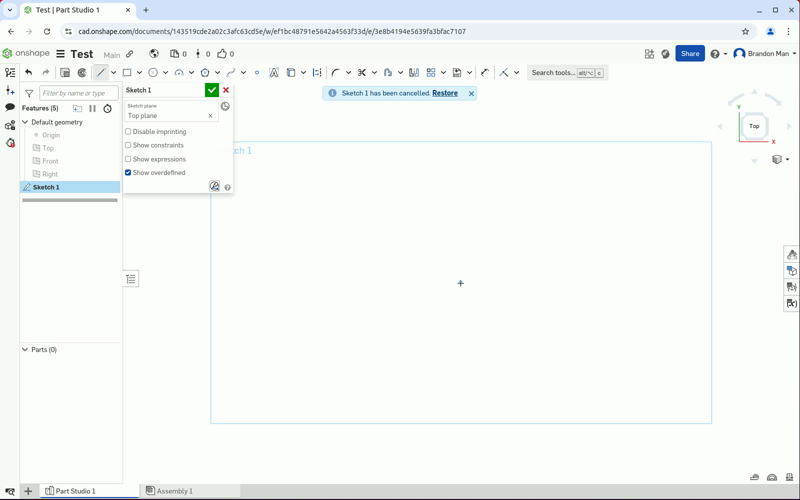
key_down(shift)
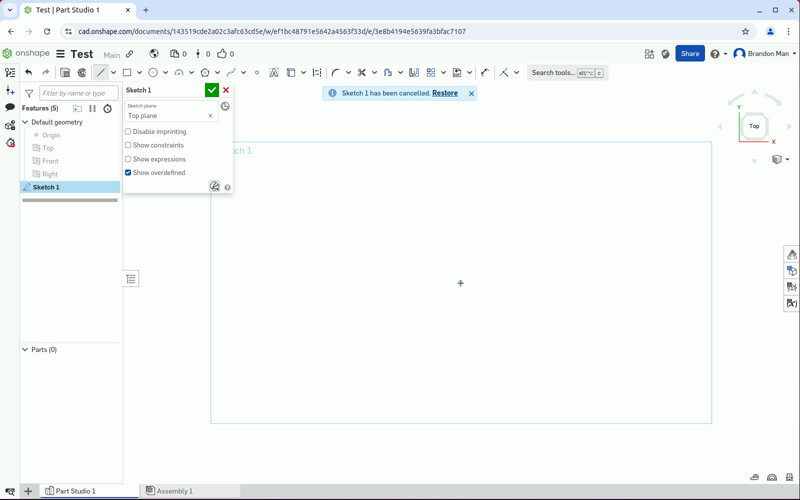
mouse_move(573, 282)
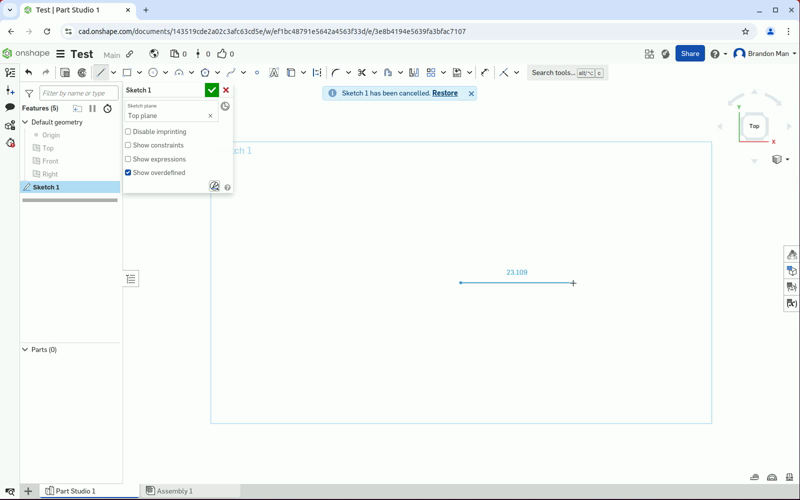
click(573, 282)
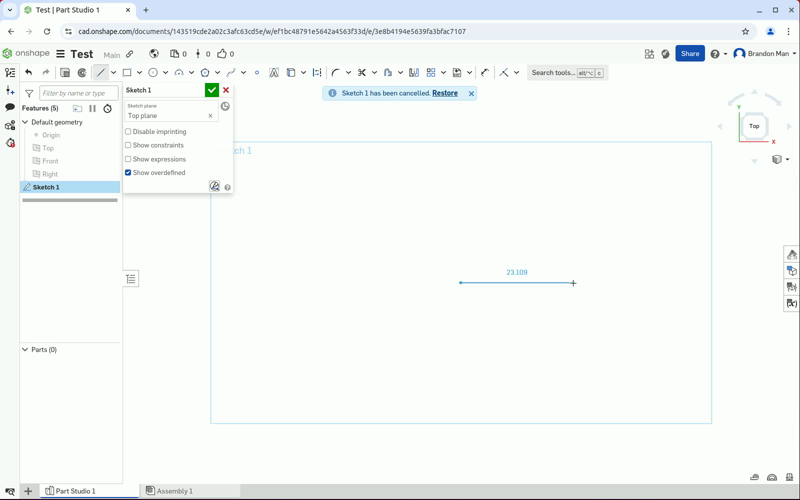
key_up(shift)
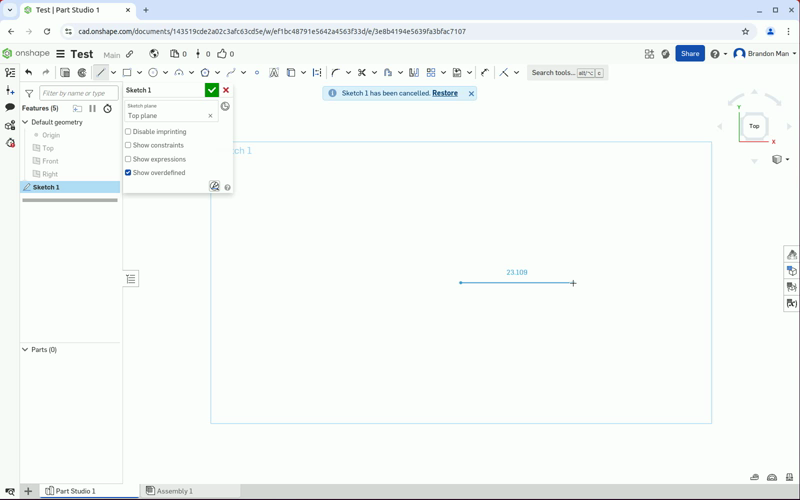
key_down(shift)
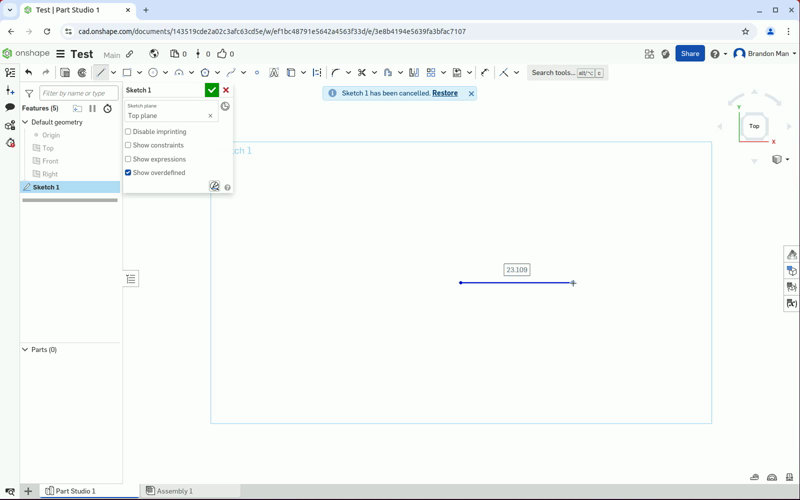
mouse_move(589, 282)
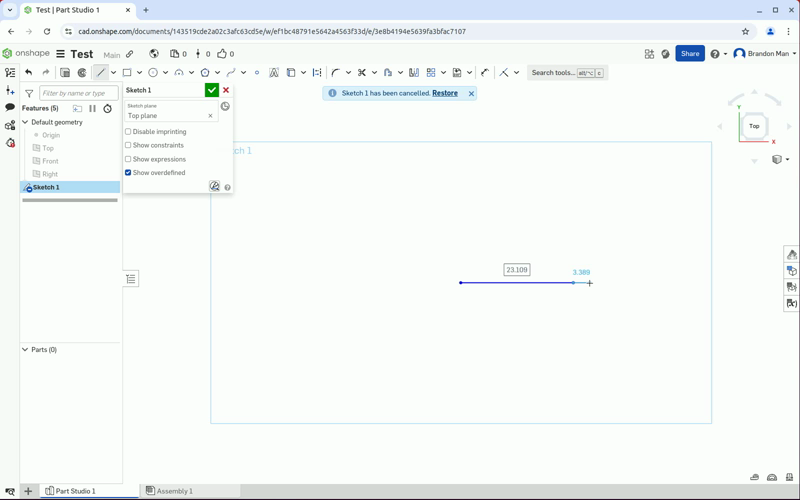
mouse_move(573, 281)
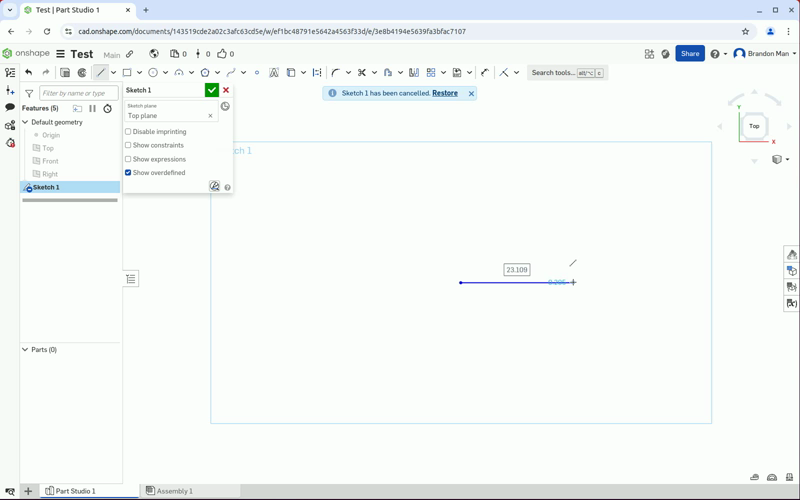
scroll(6)
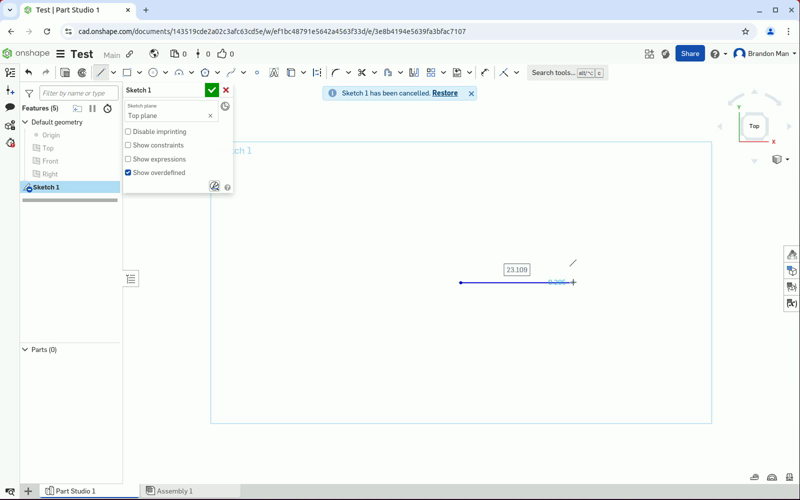
scroll(6)
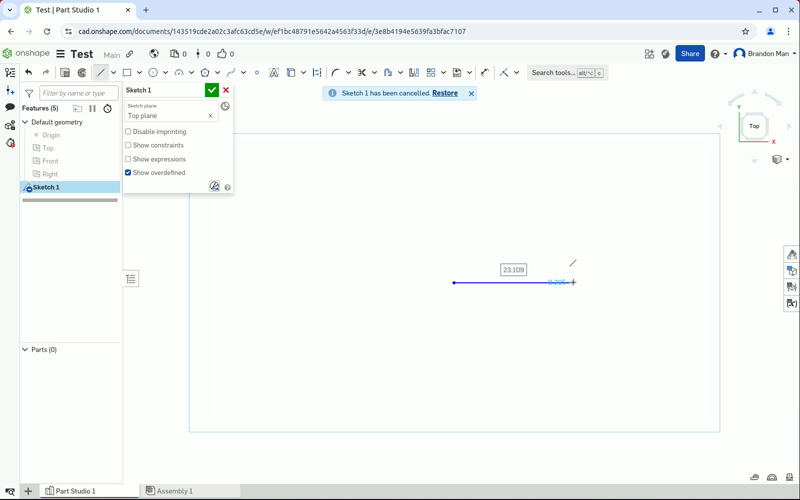
scroll(6)
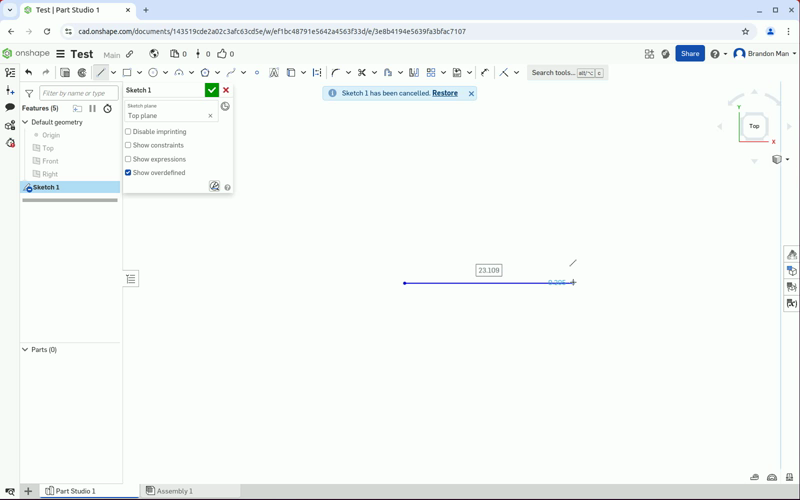
scroll(6)
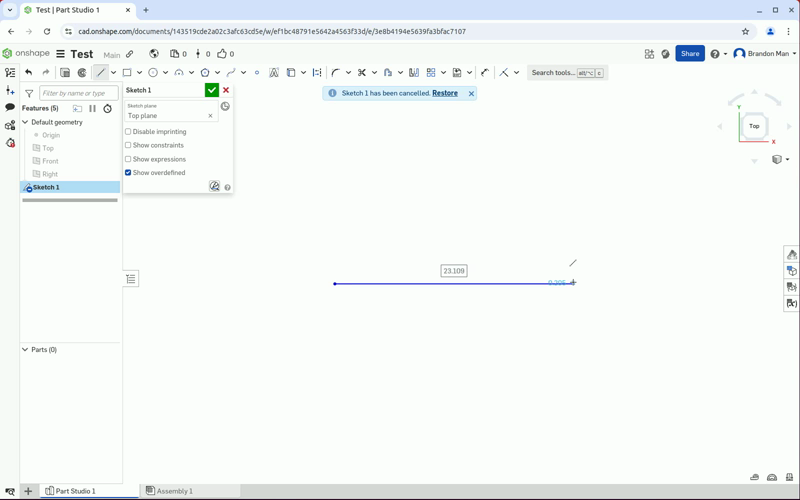
scroll(6)
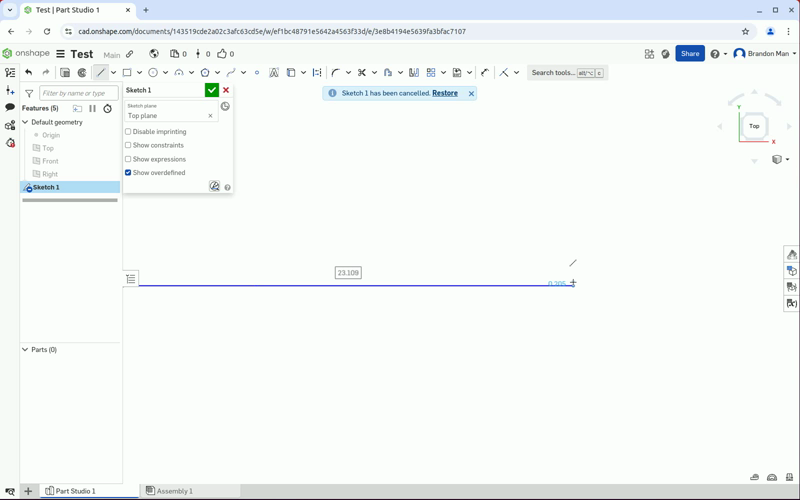
scroll(6)
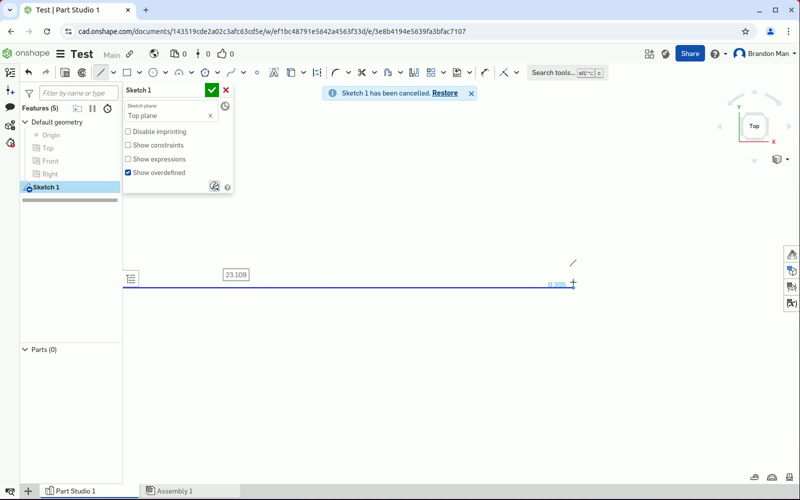
scroll(6)
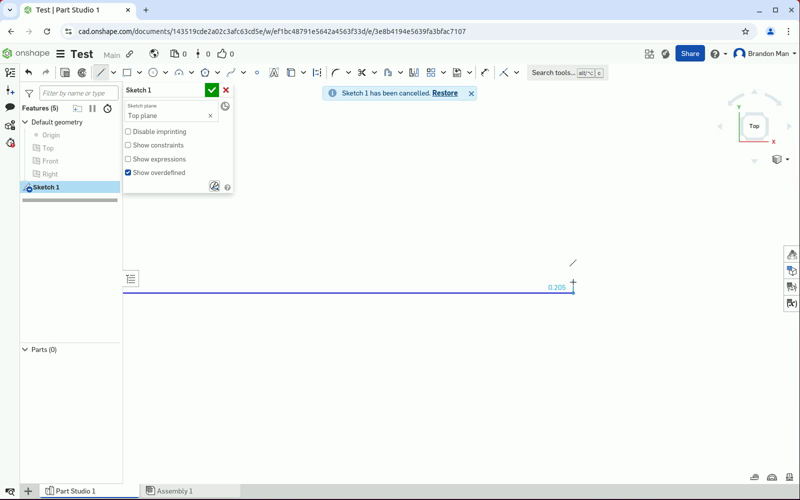
click(573, 281)
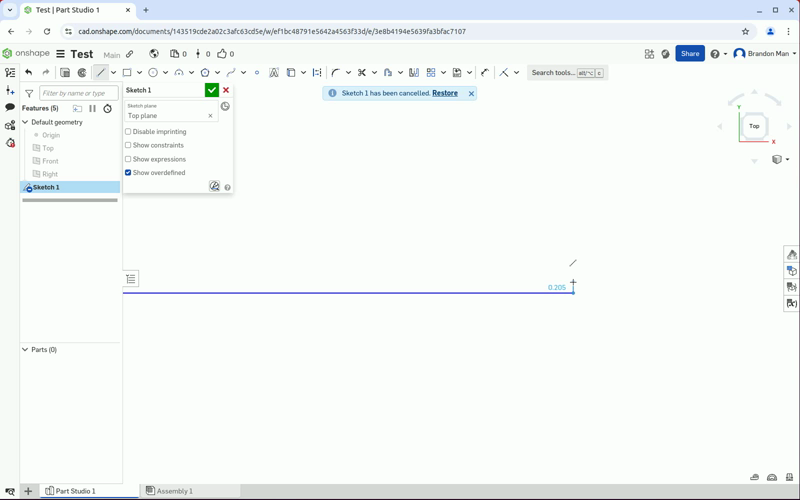
scroll(-6)
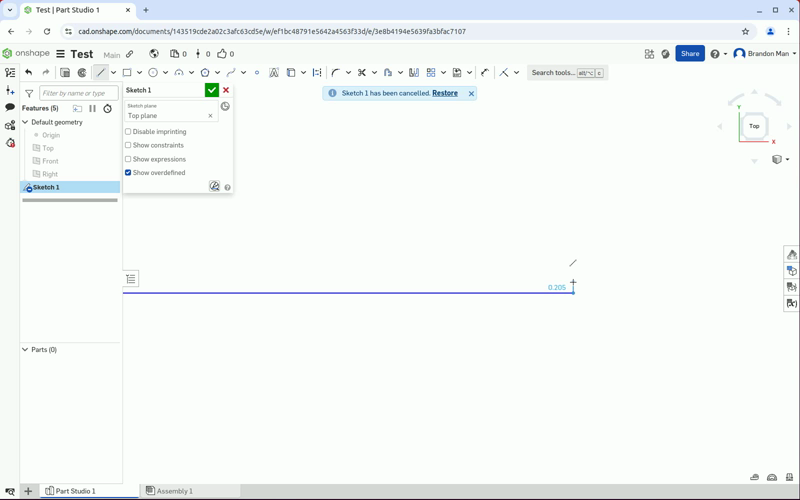
scroll(-6)
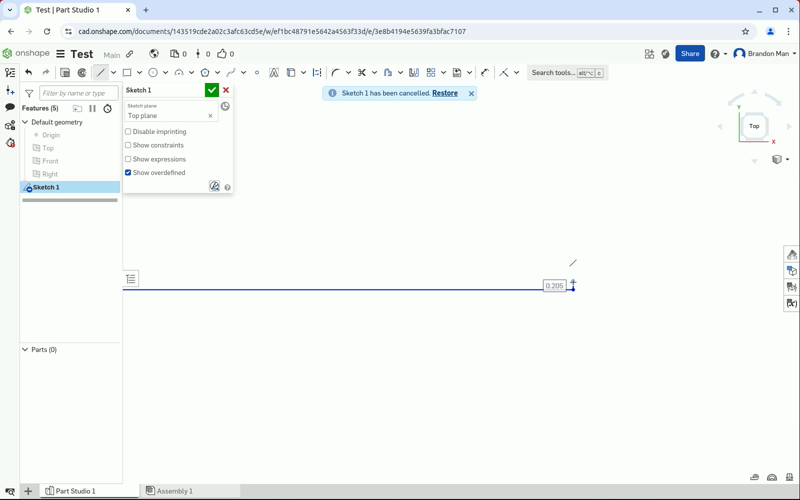
scroll(-6)
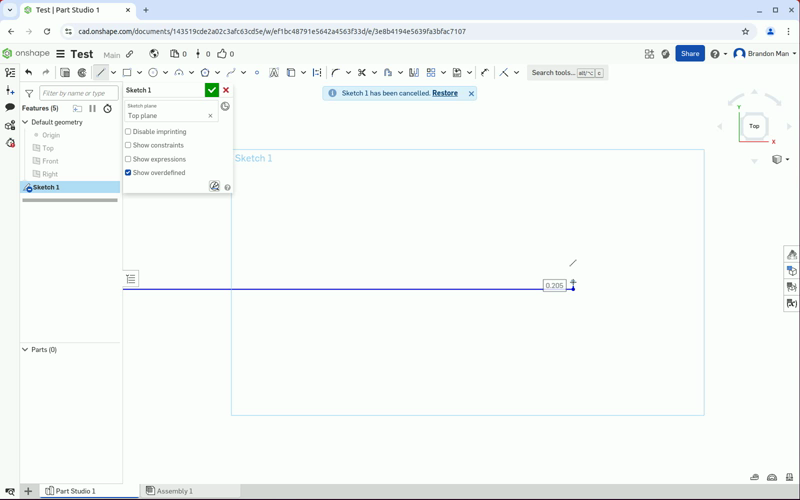
scroll(-6)
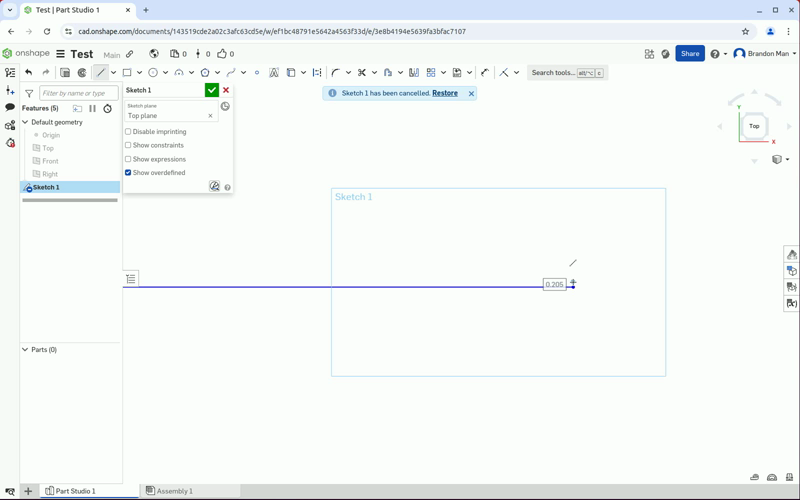
scroll(-6)
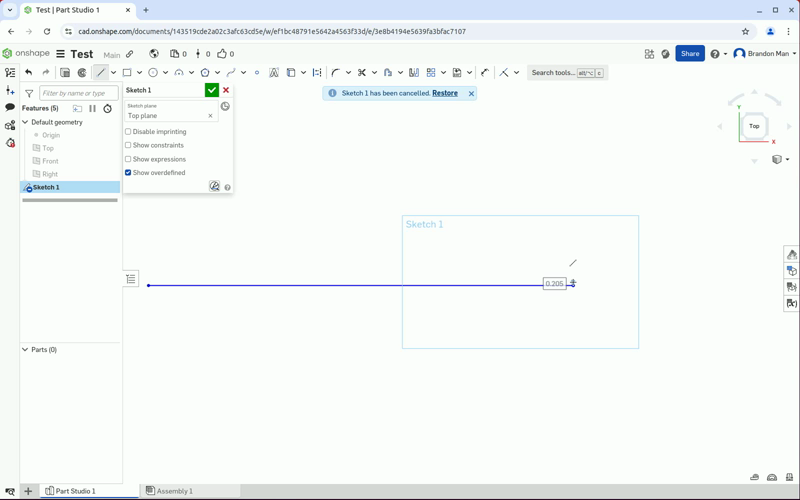
scroll(-6)
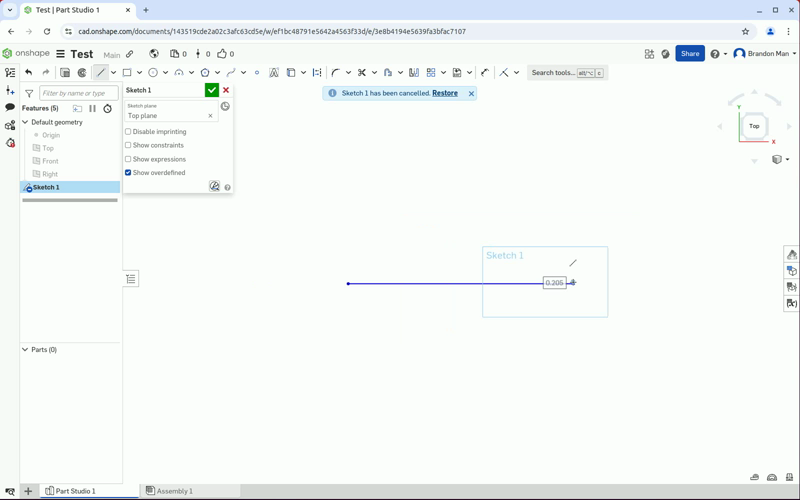
scroll(-6)
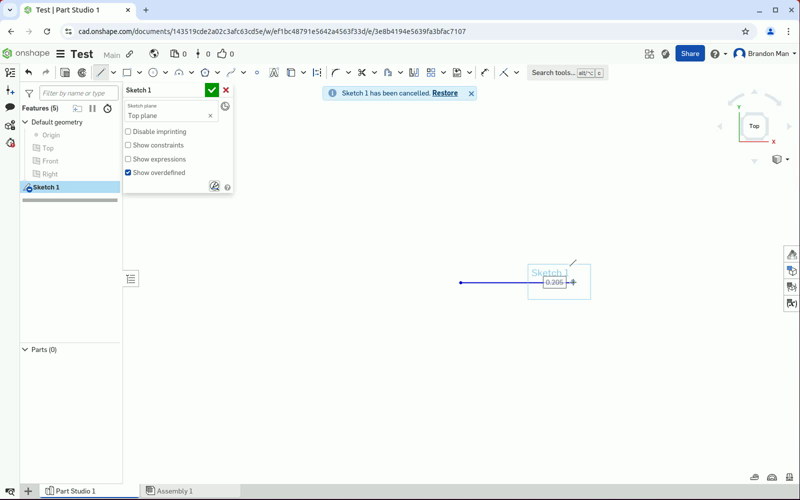
key_up(shift)
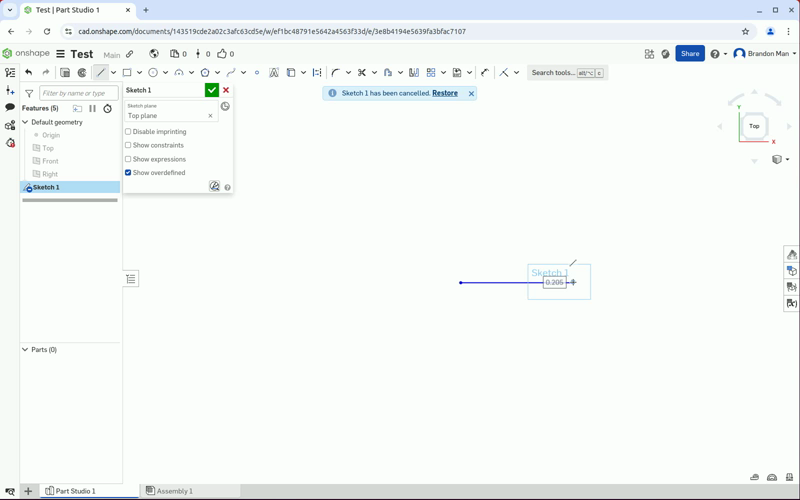
key_down(shift)
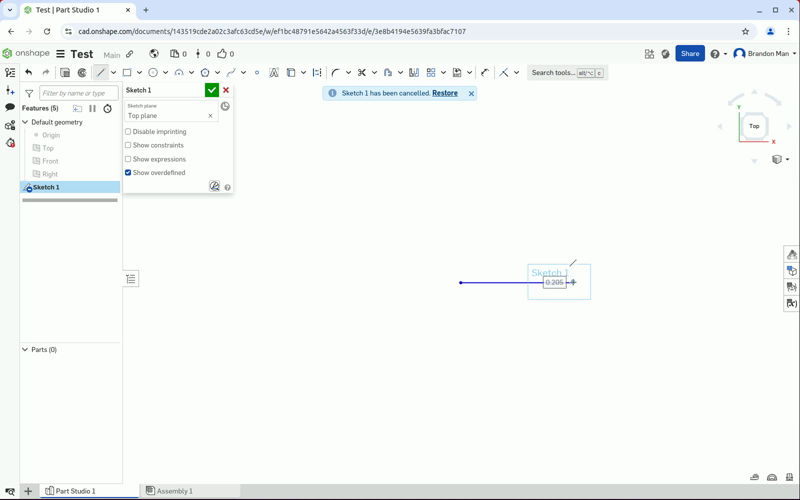
mouse_move(589, 281)
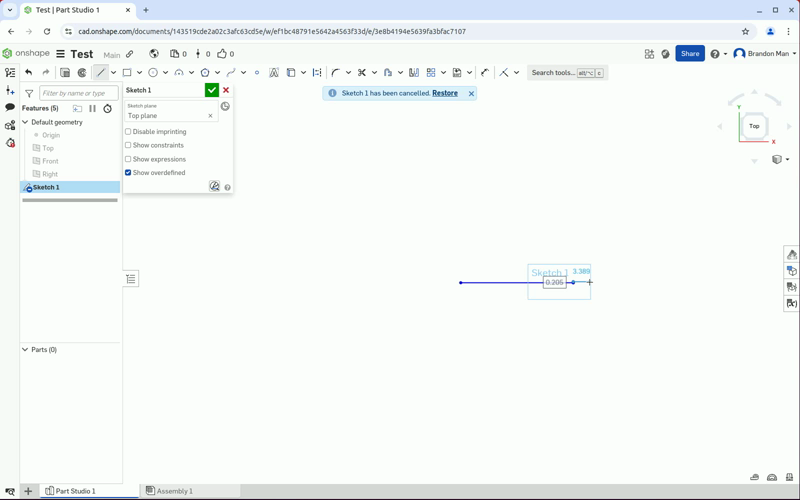
mouse_move(564, 281)
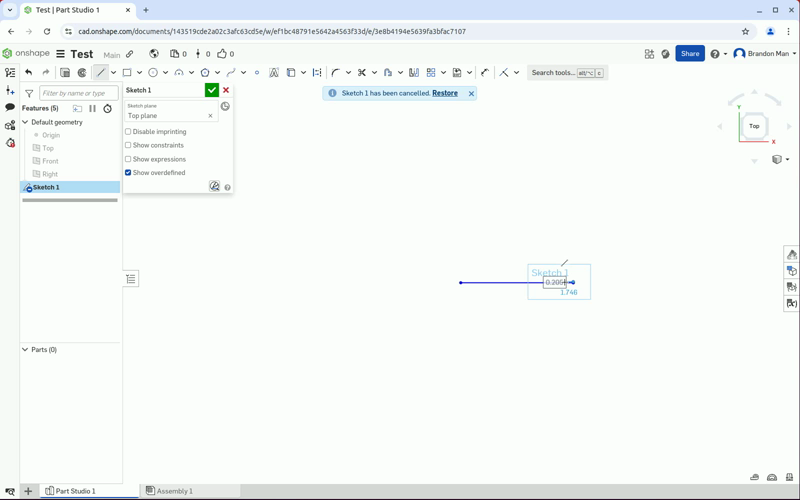
click(564, 281)
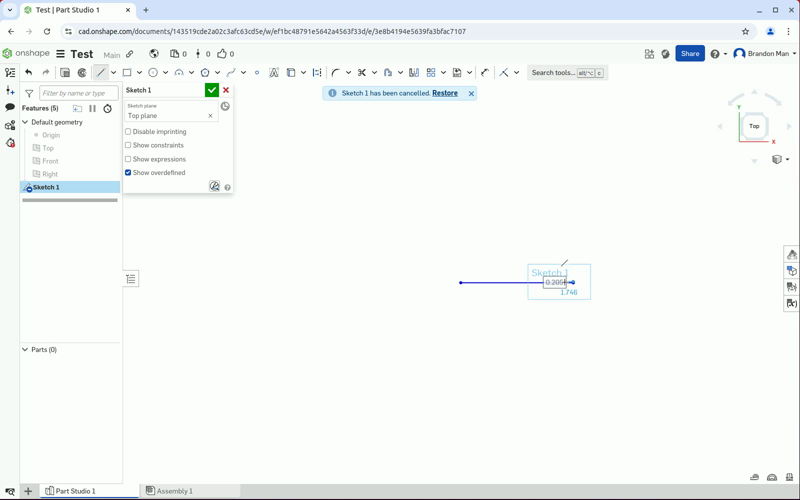
key_up(shift)
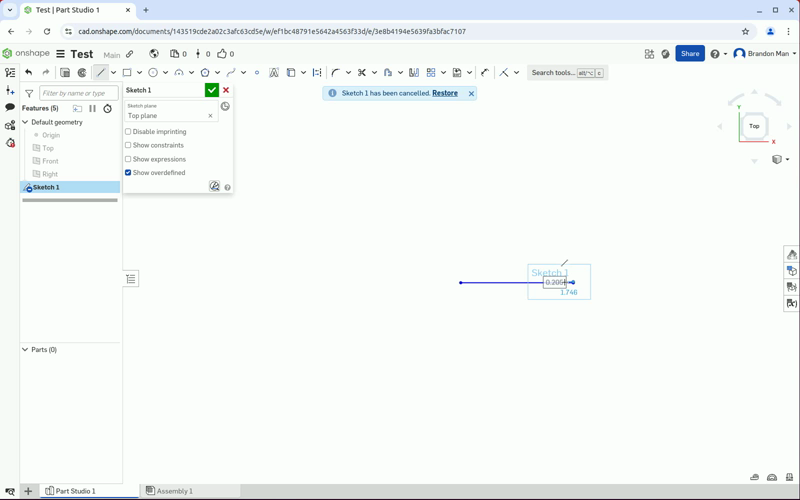
key_down(shift)
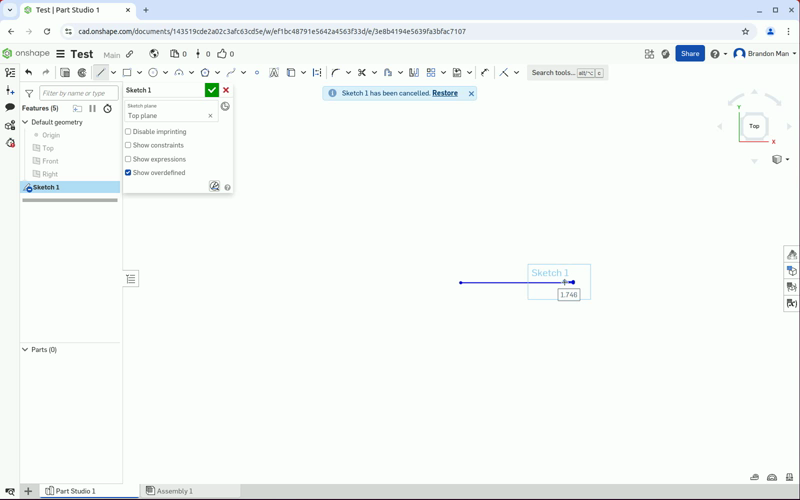
mouse_move(589, 281)
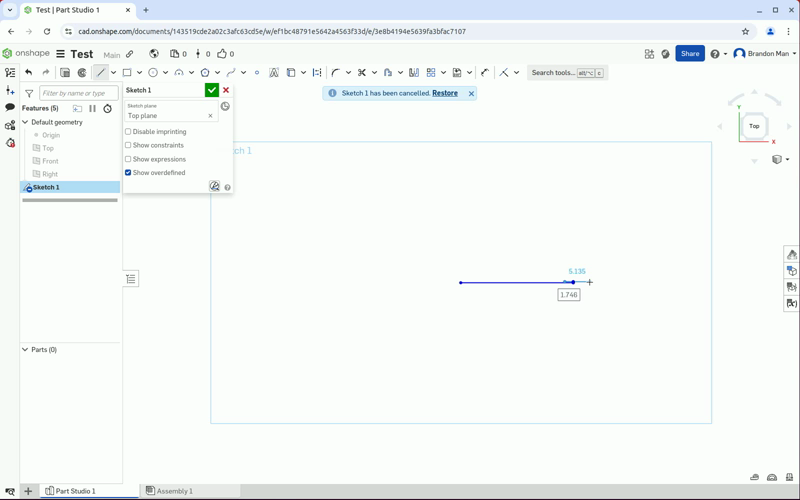
mouse_move(564, 223)
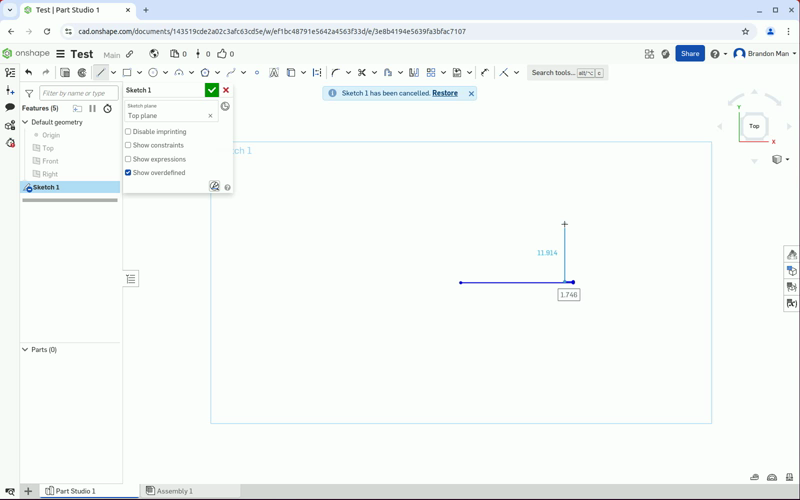
click(564, 223)
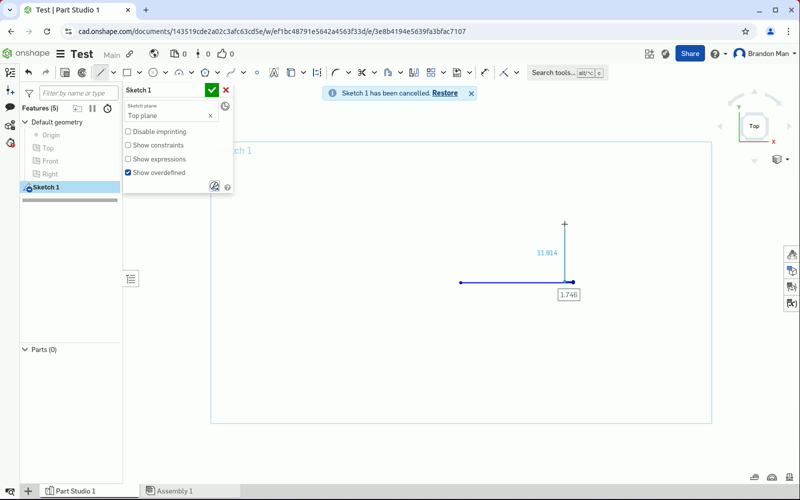
key_up(shift)
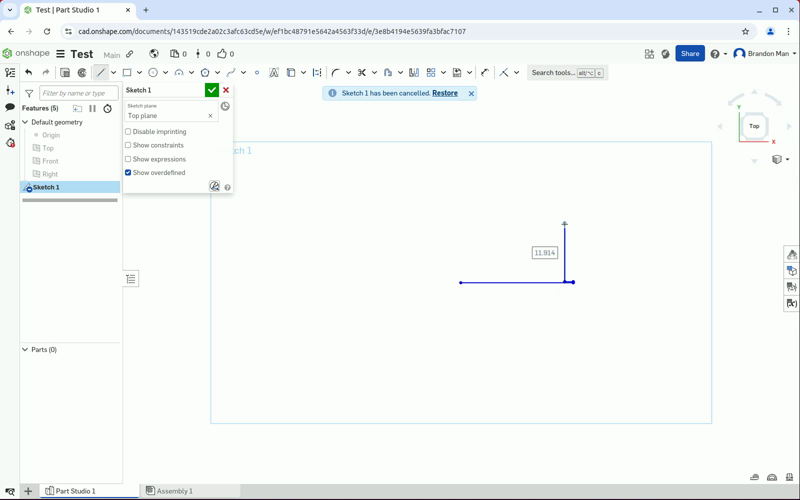
key_down(shift)
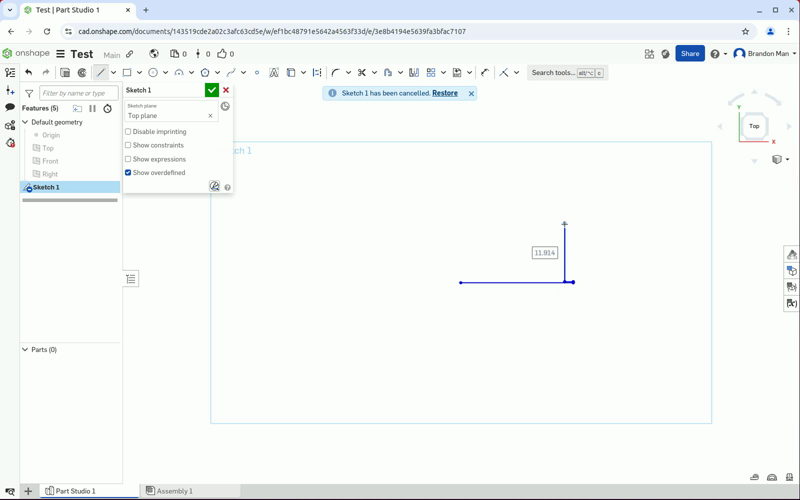
mouse_move(589, 223)
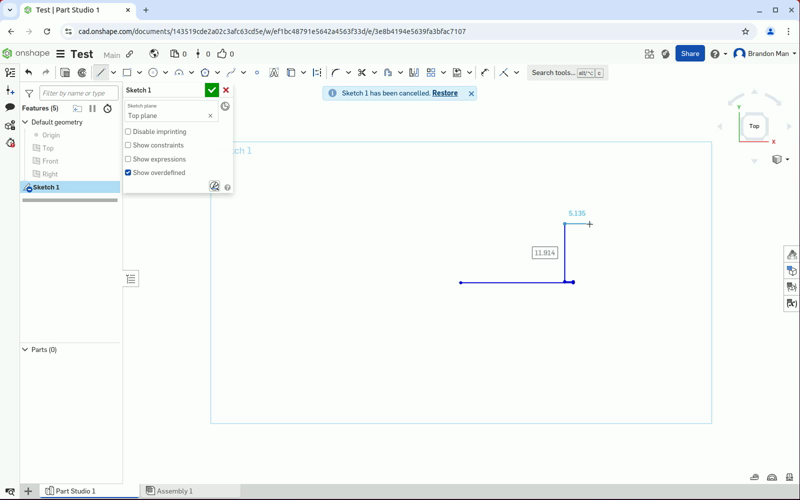
mouse_move(573, 223)
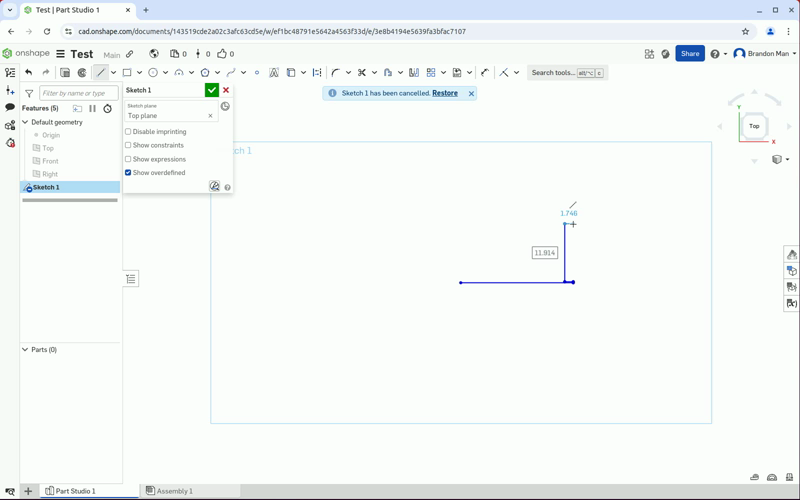
click(573, 223)
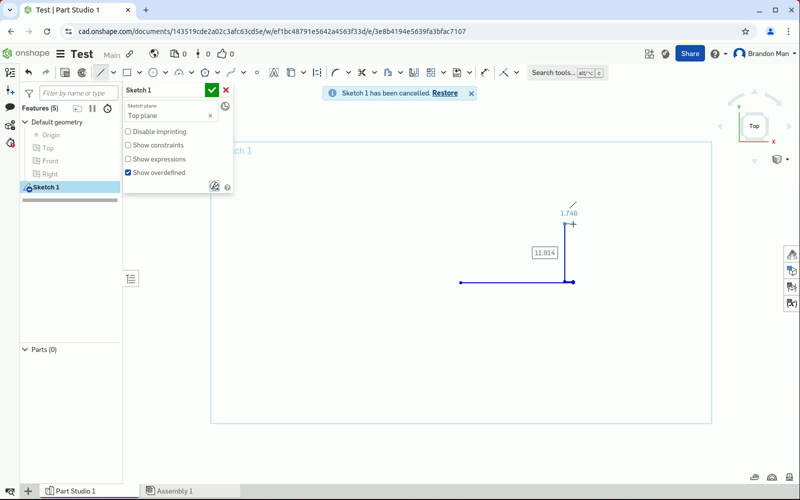
key_up(shift)
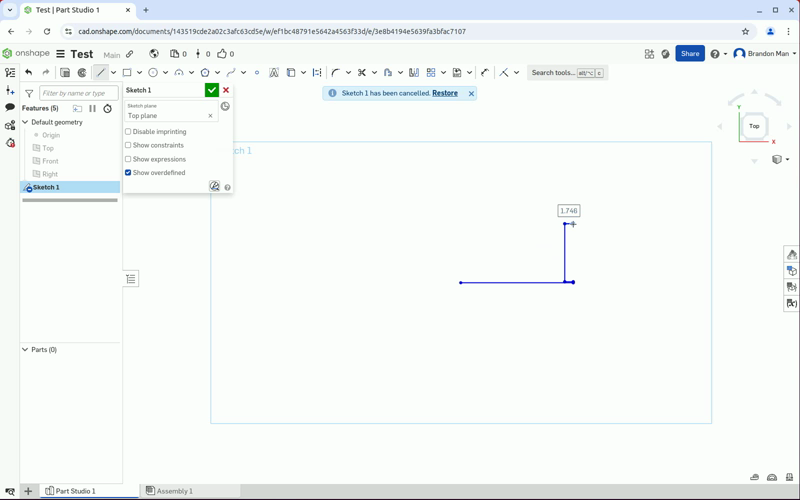
key_down(shift)
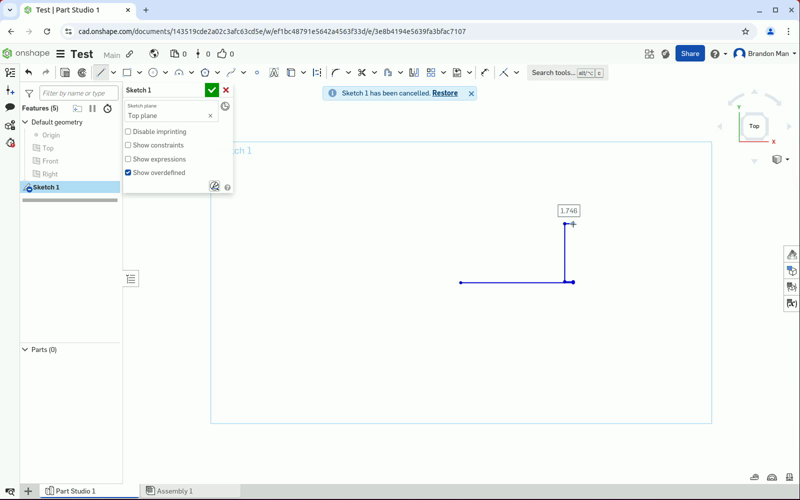
mouse_move(589, 223)
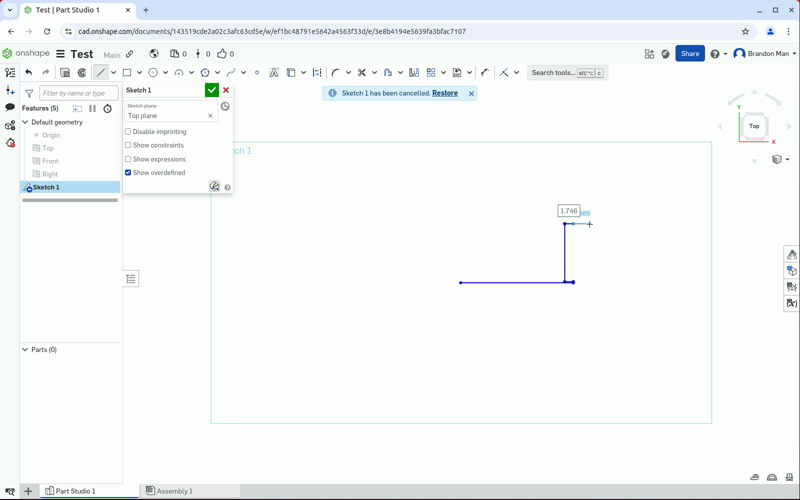
mouse_move(573, 222)
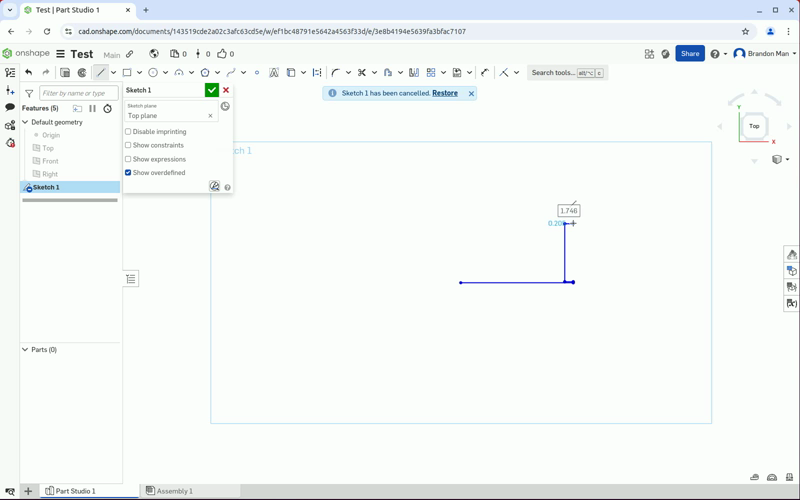
scroll(6)
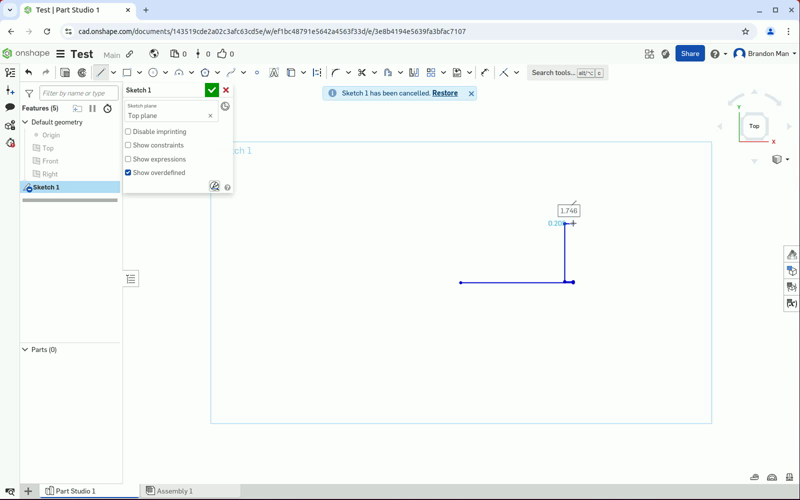
scroll(6)
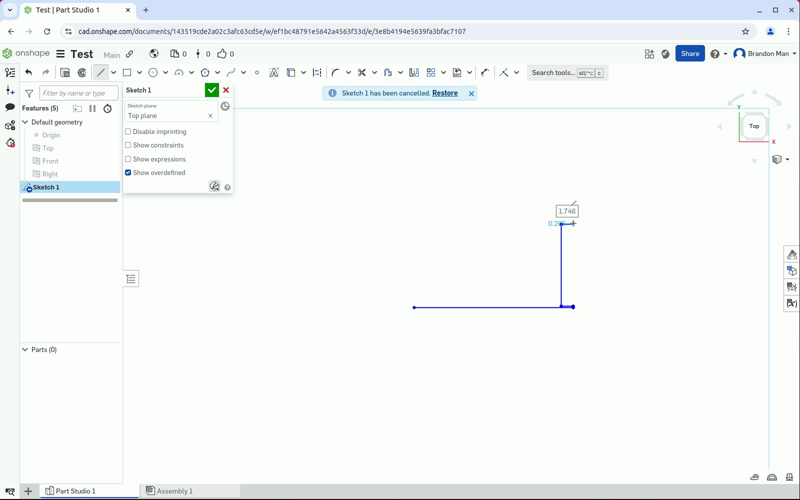
scroll(6)
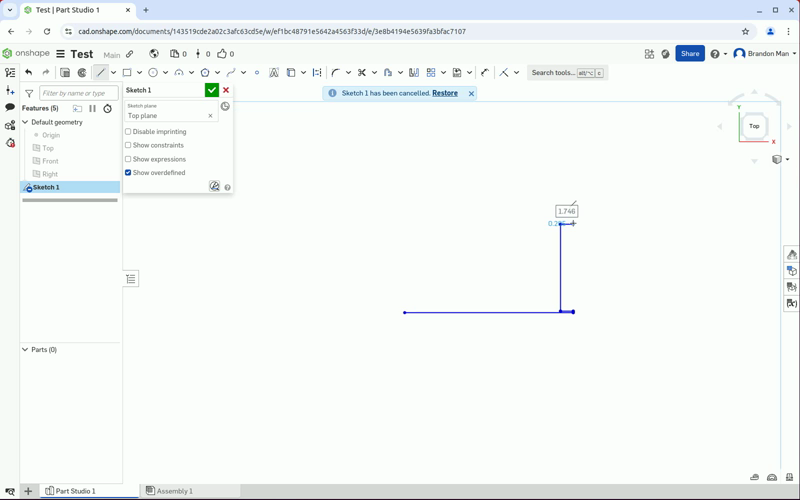
scroll(6)
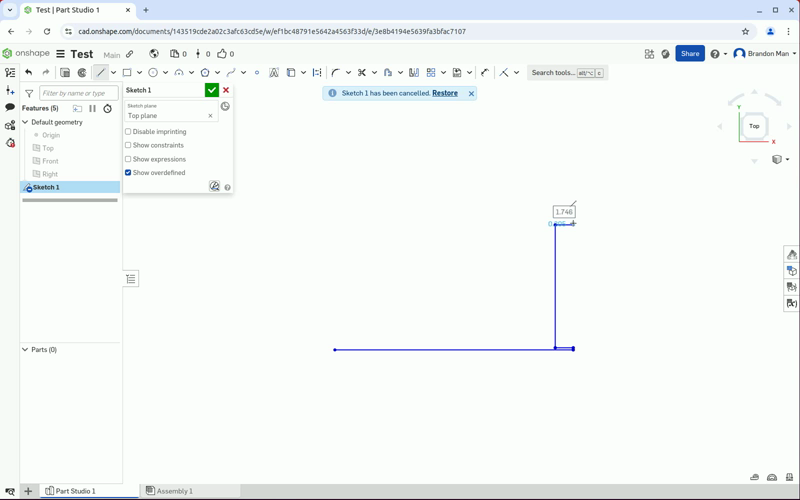
scroll(6)
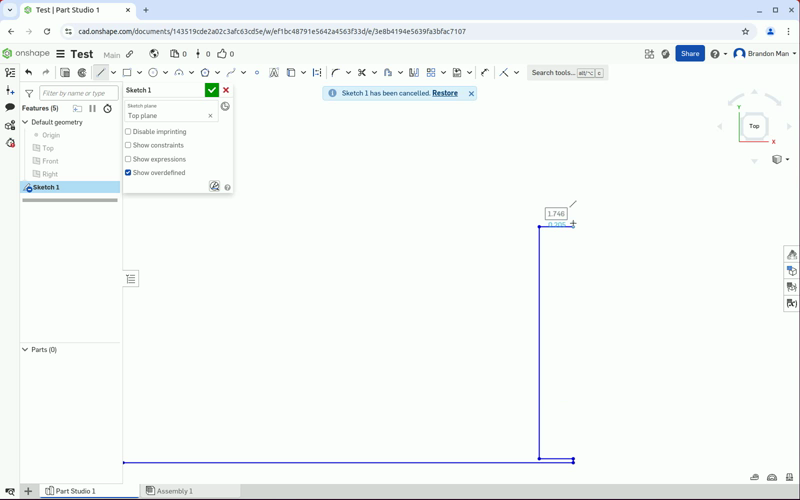
scroll(6)
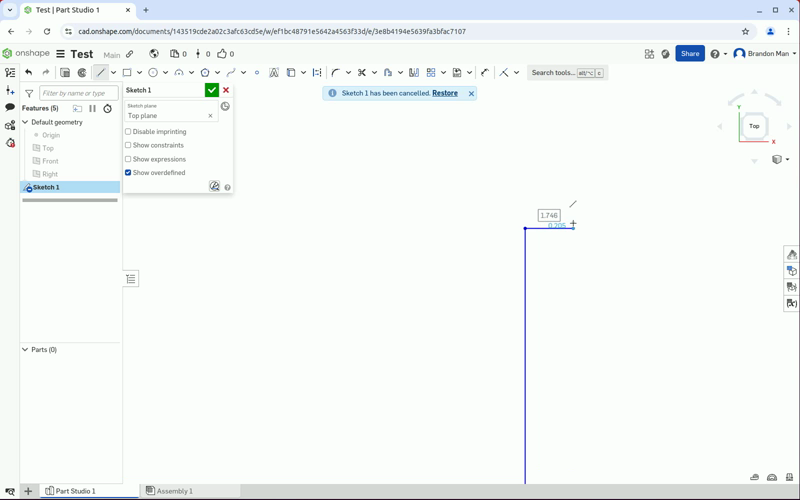
scroll(6)
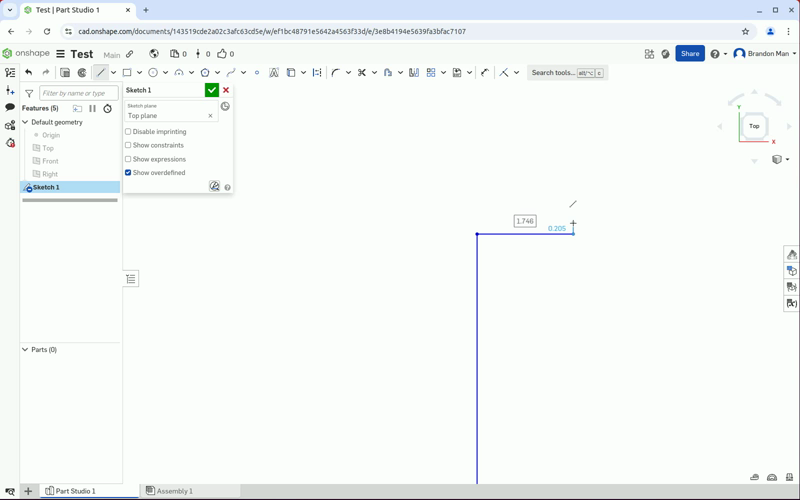
click(573, 222)
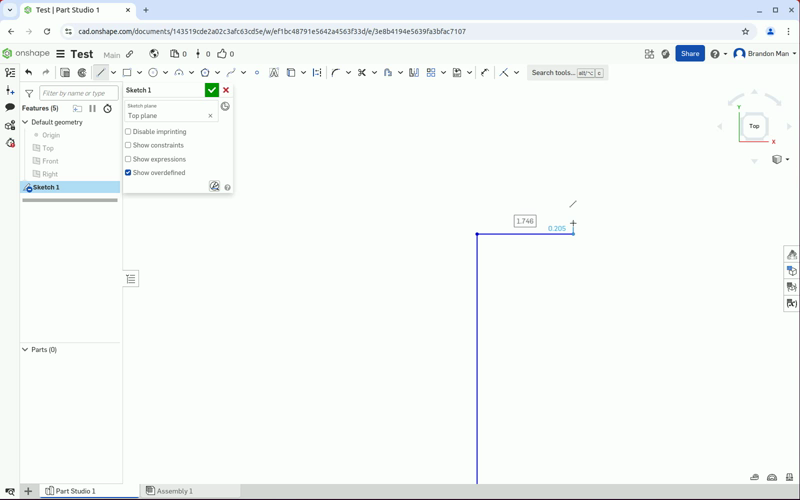
scroll(-6)
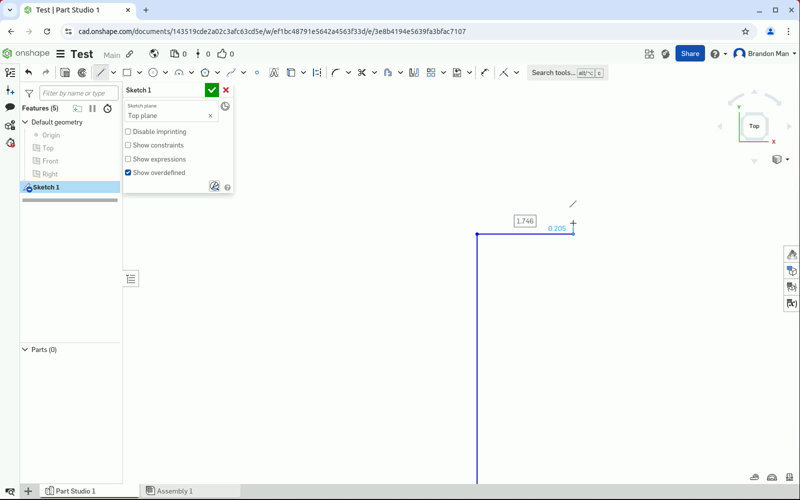
scroll(-6)
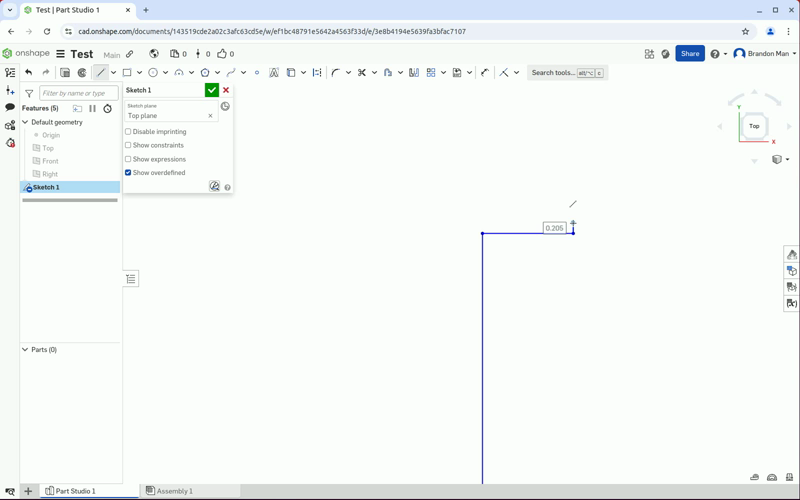
scroll(-6)
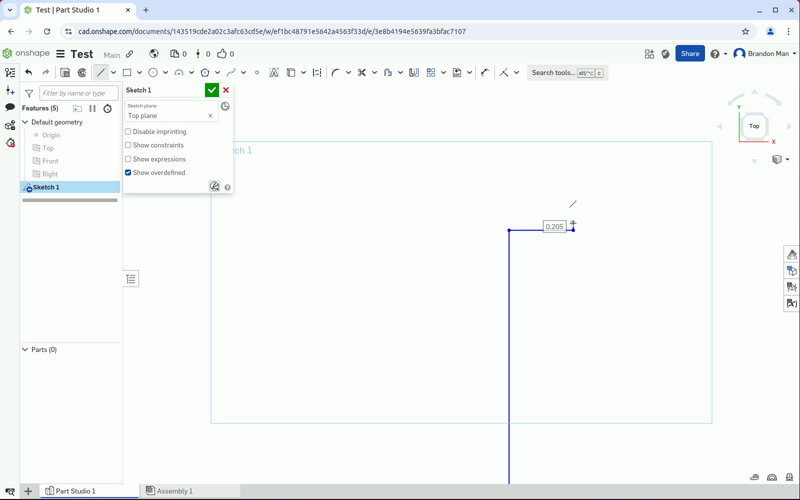
scroll(-6)
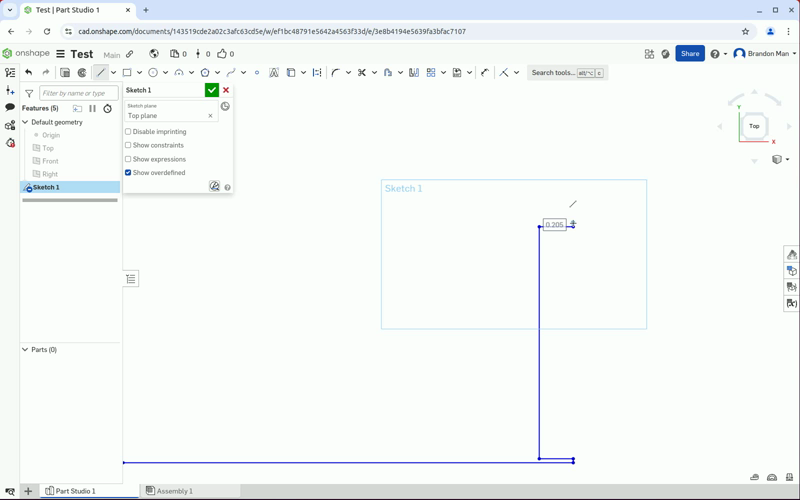
scroll(-6)
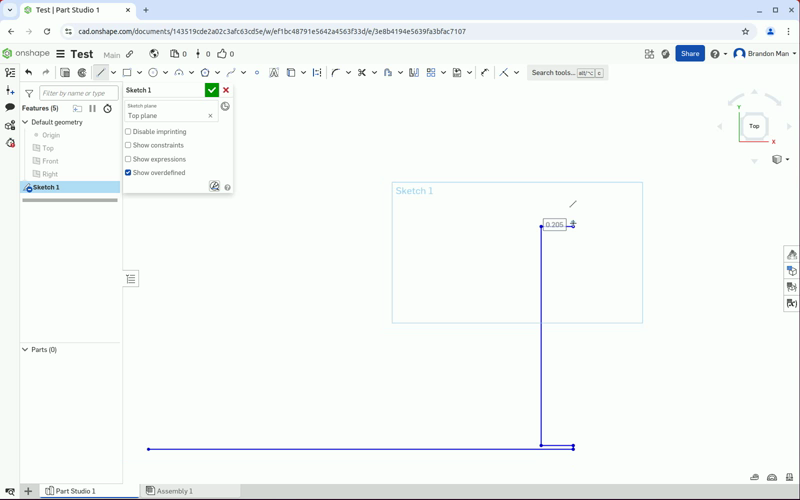
scroll(-6)
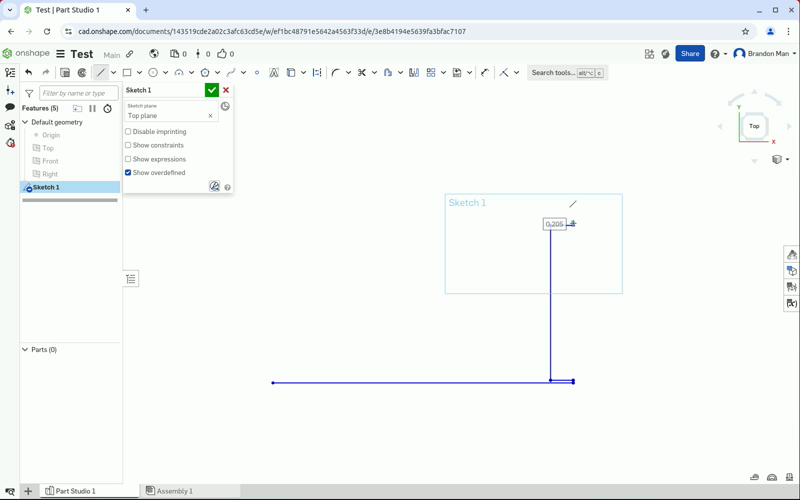
scroll(-6)
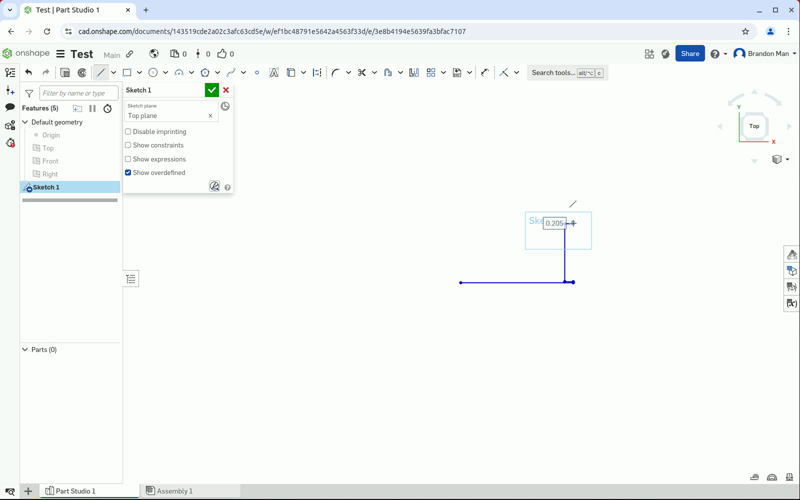
key_up(shift)
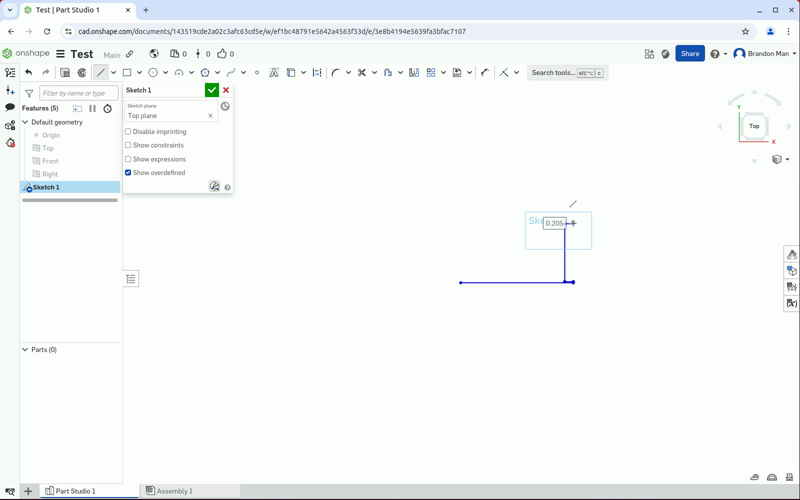
key_down(shift)
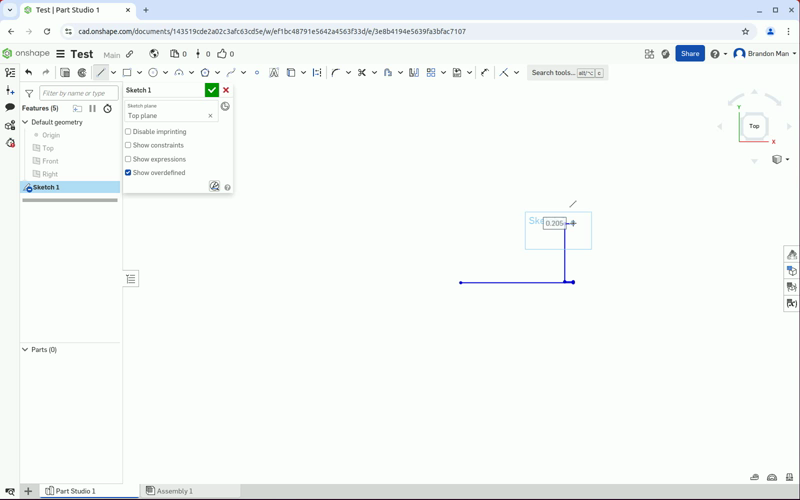
mouse_move(460, 222)
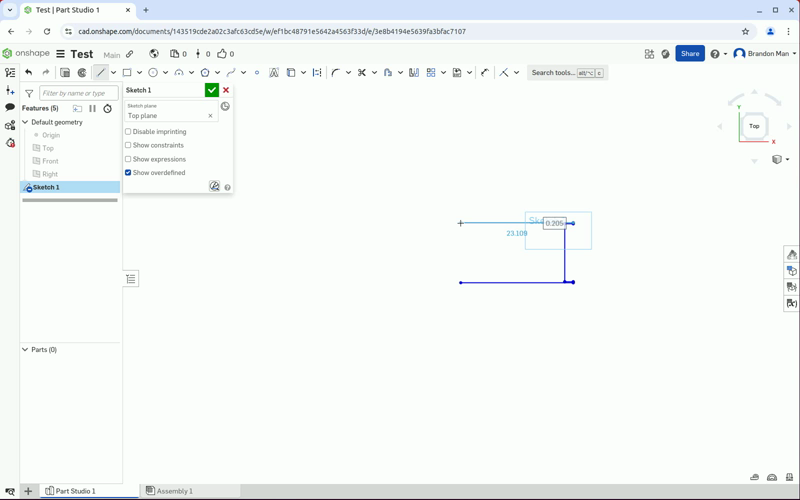
click(460, 222)
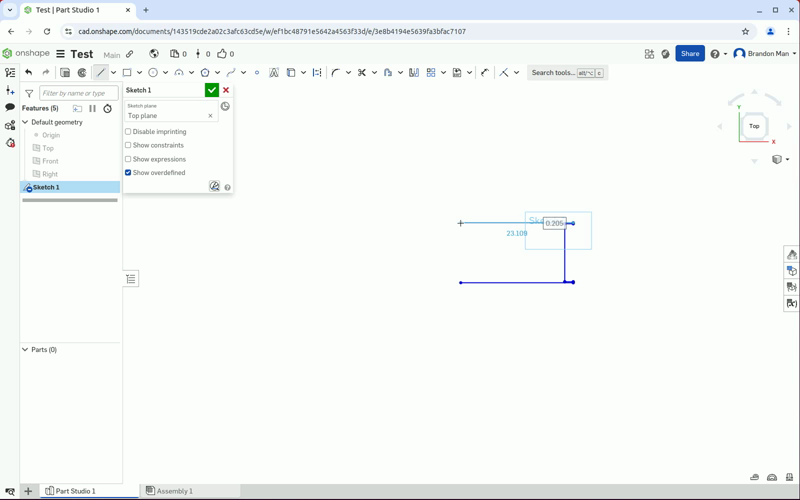
key_up(shift)
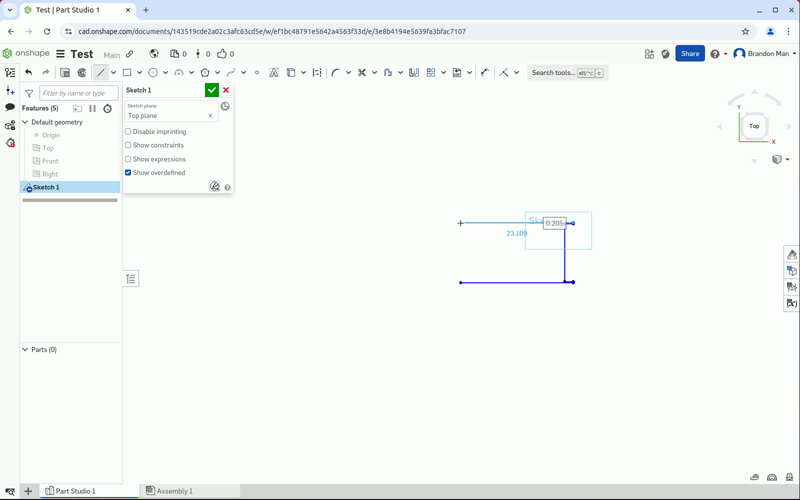
key_down(shift)
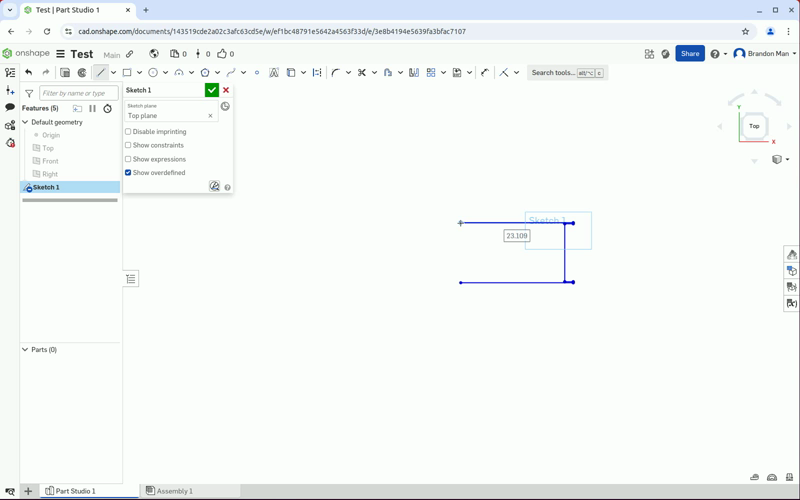
mouse_move(460, 282)
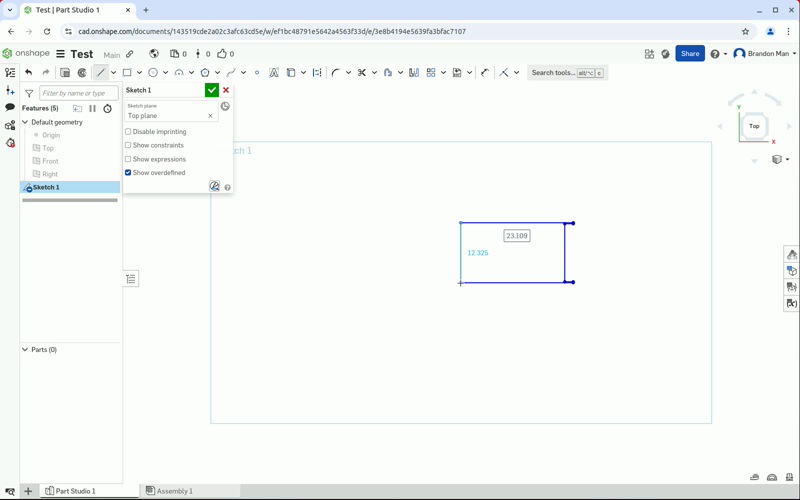
key_up(shift)
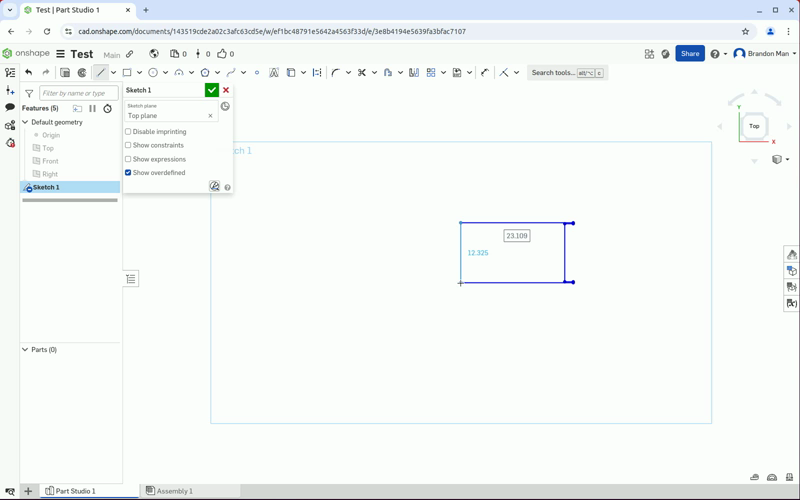
click(460, 282)
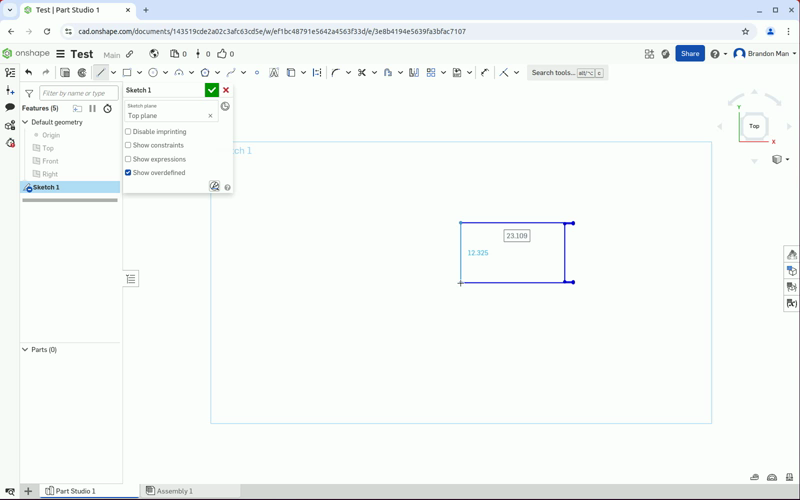
key(esc)
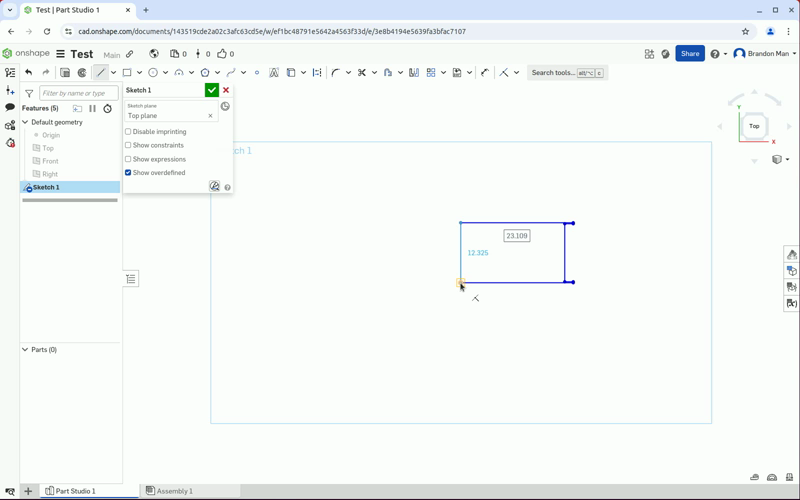
mouse_move(511, 251)
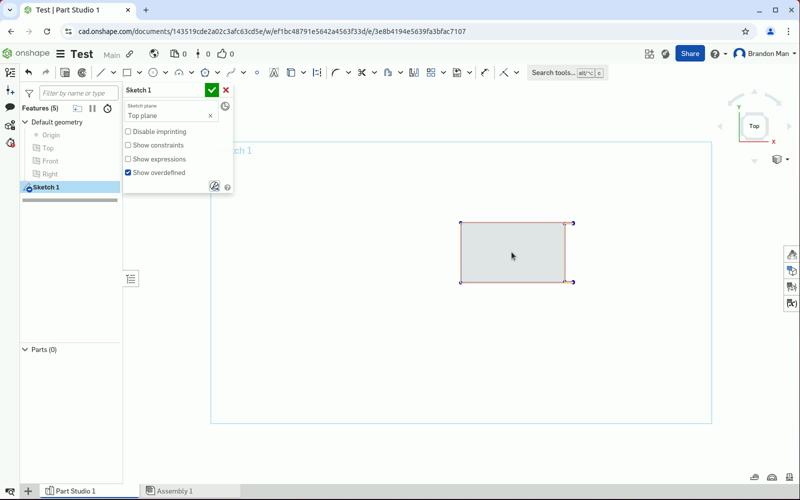
click(511, 251)
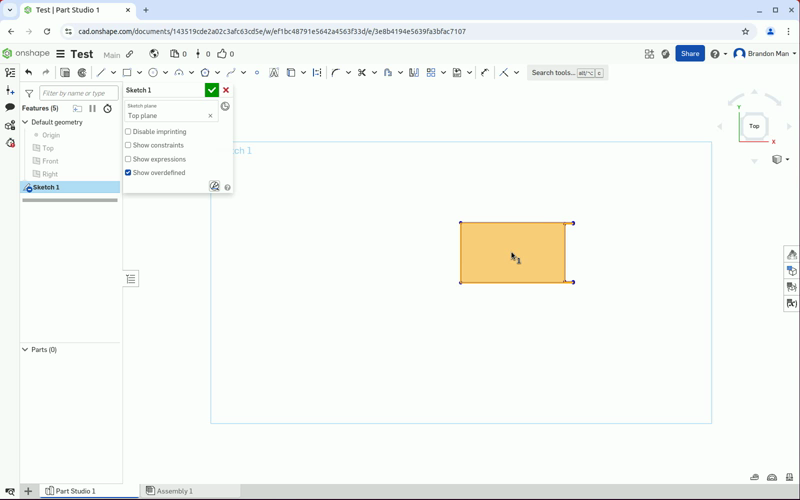
mouse_move(73, 352)
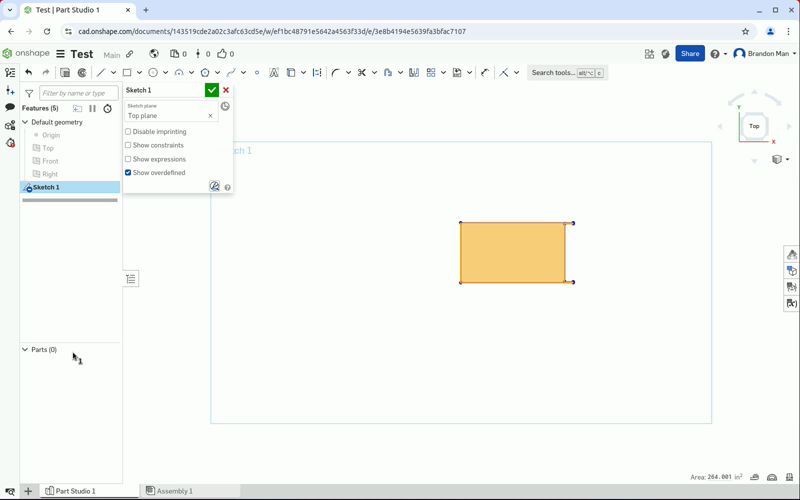
key(shift+y)
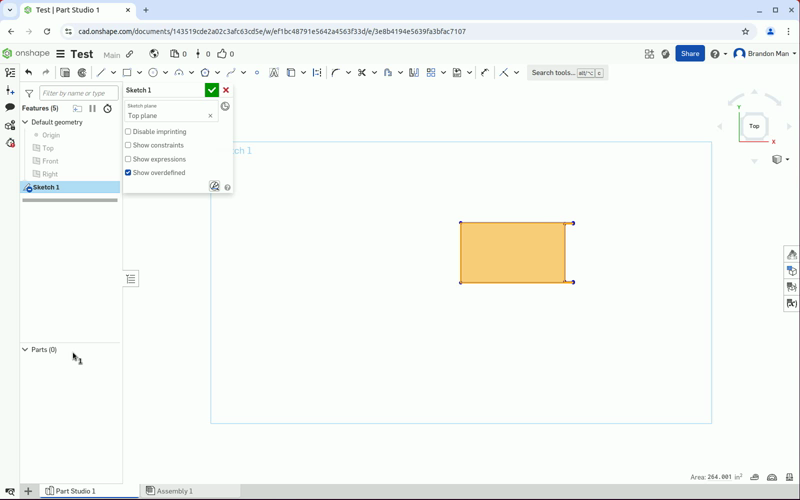
key(shift+e)
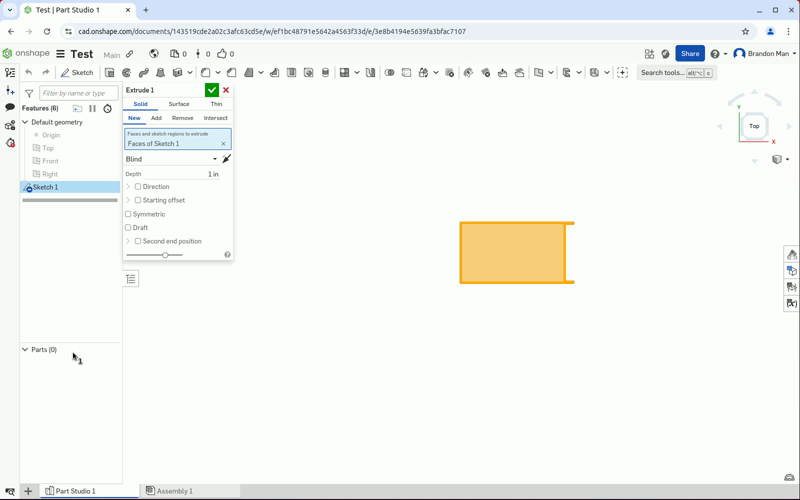
mouse_move(143, 106)
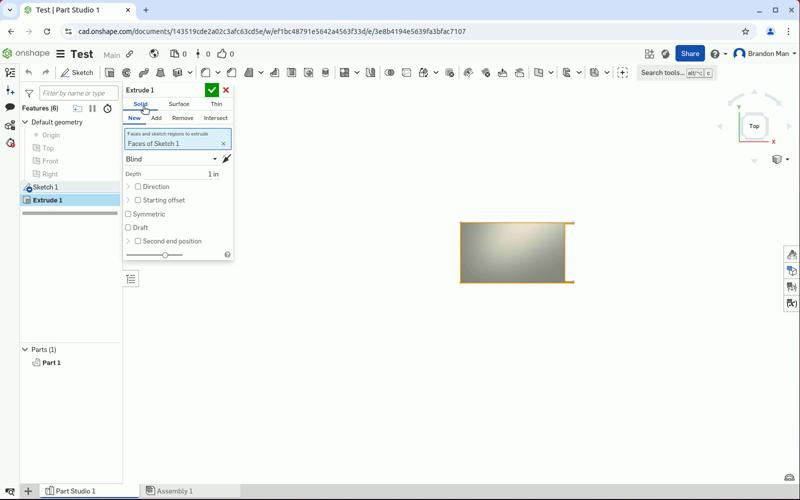
click(143, 106)
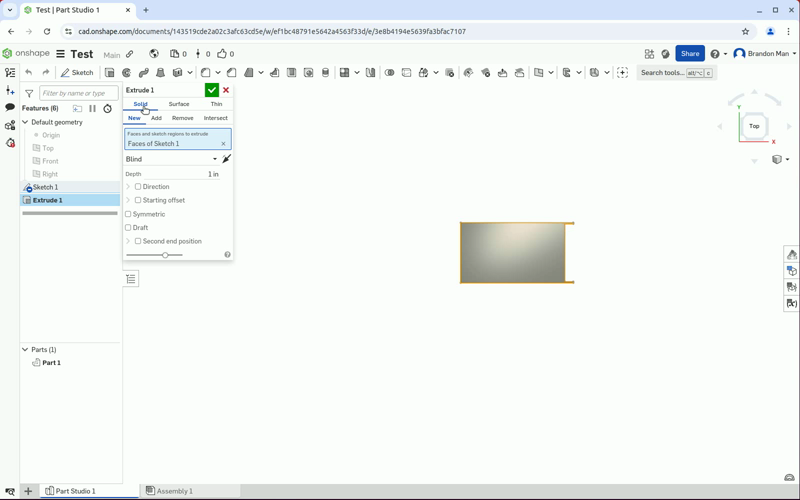
mouse_move(137, 120)
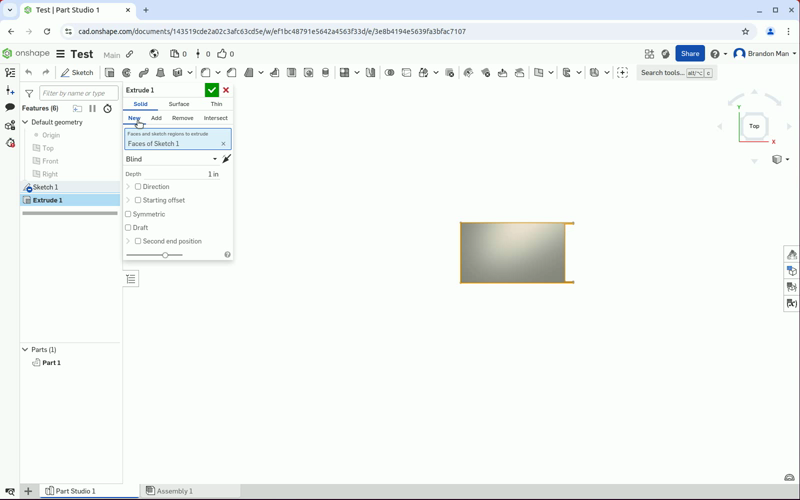
click(137, 120)
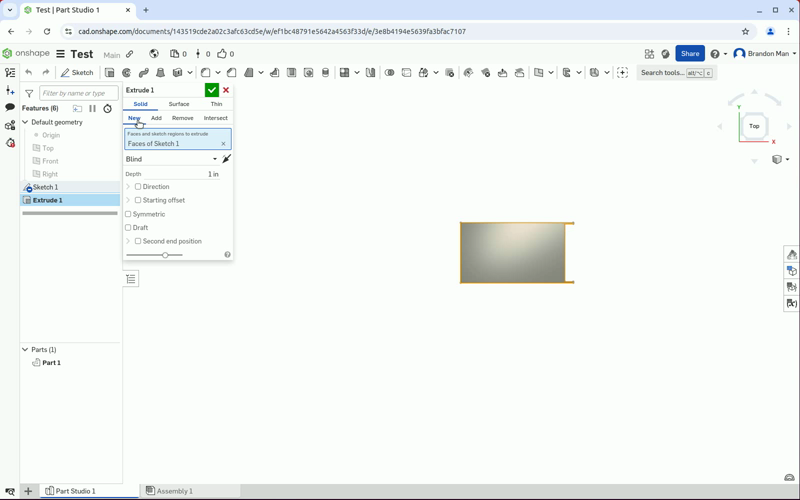
key(tab, 4)
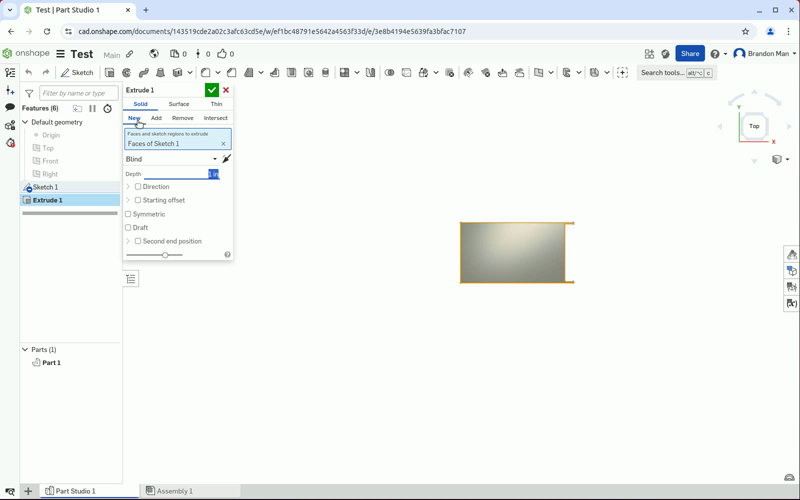
text(3.129)
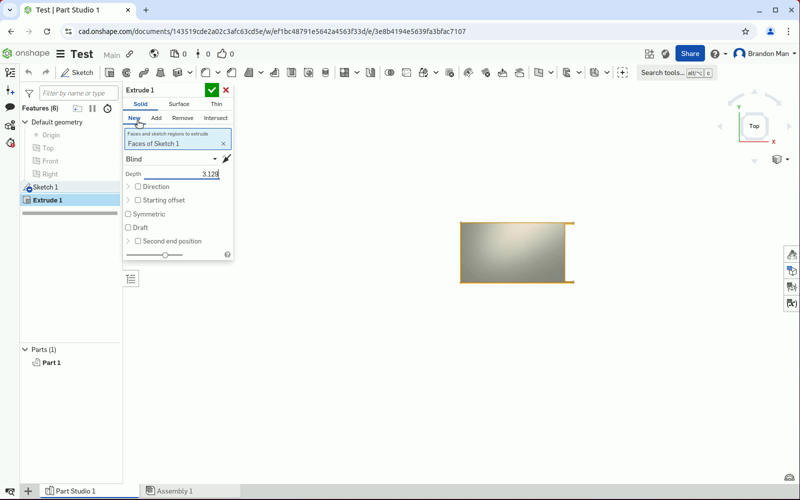
key(enter)
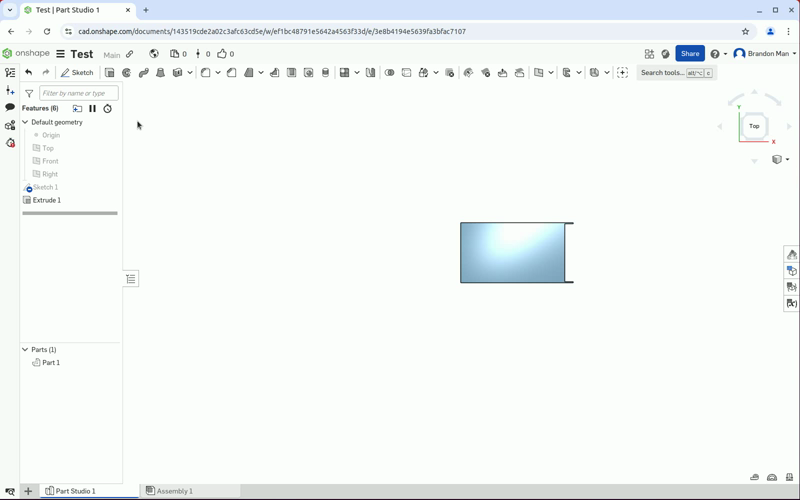
key(shift+h)
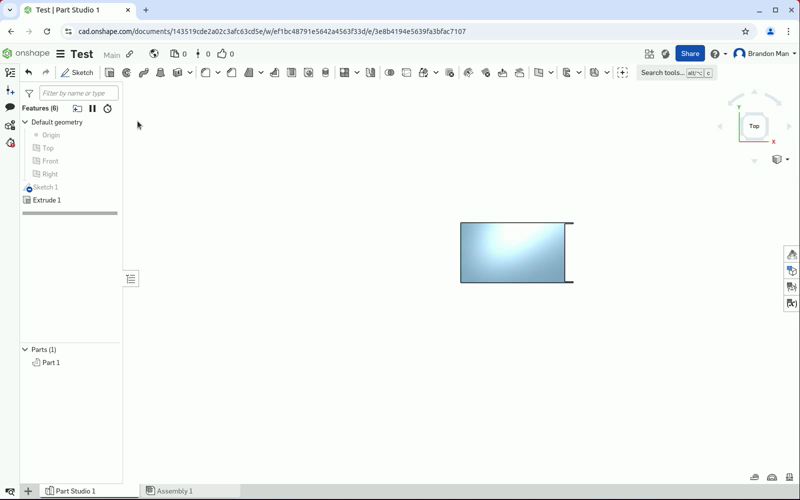
key(shift+h)
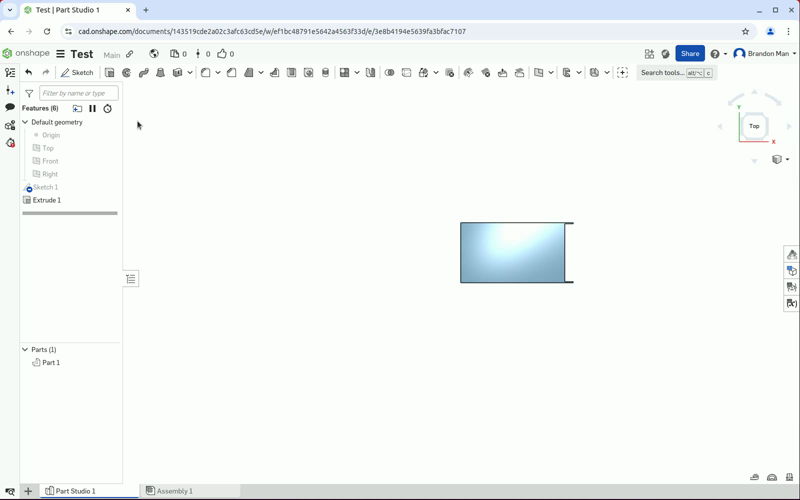
mouse_move(73, 189)
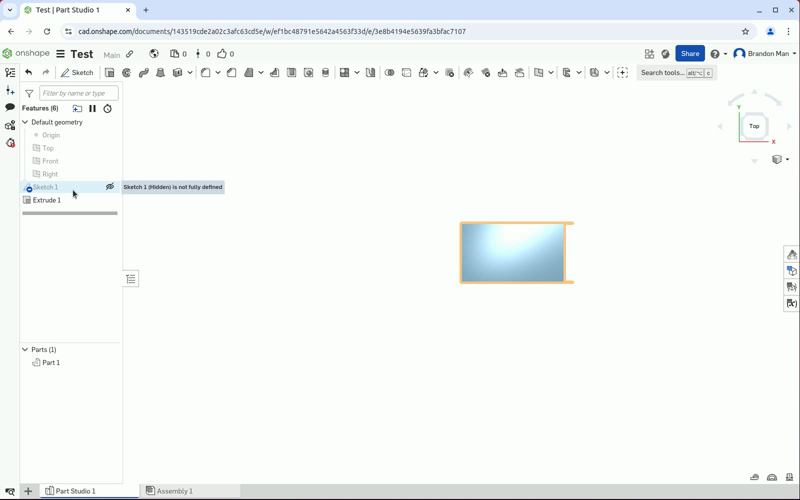
click(73, 189)
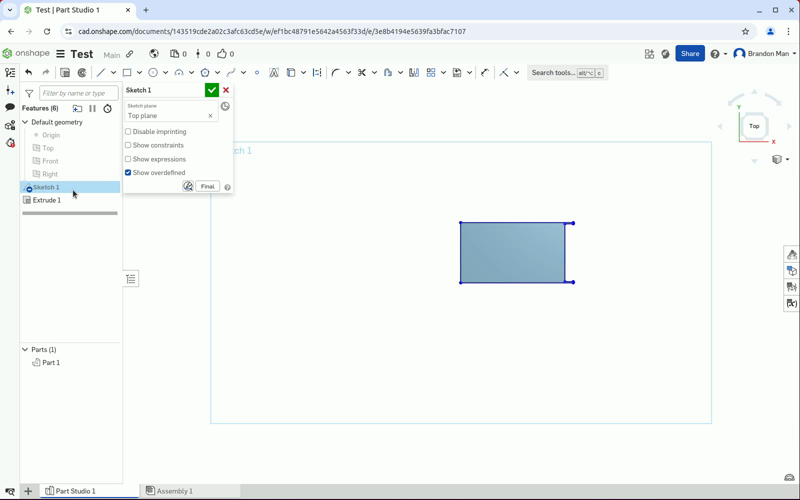
mouse_move(229, 92)
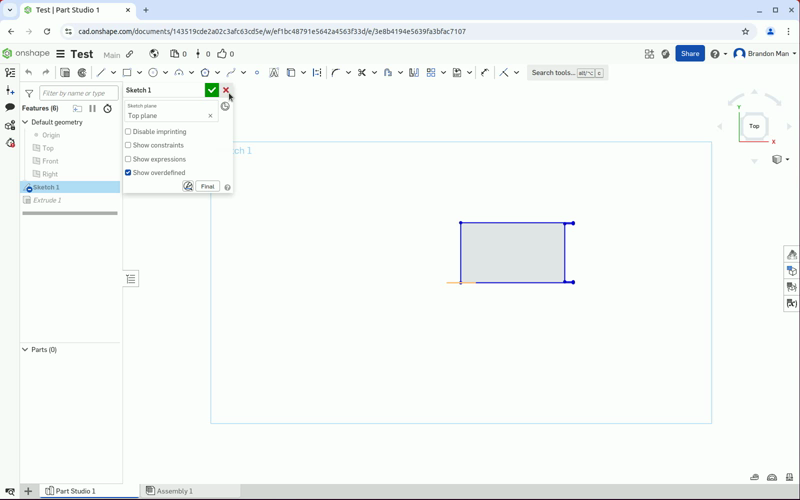
click(229, 92)
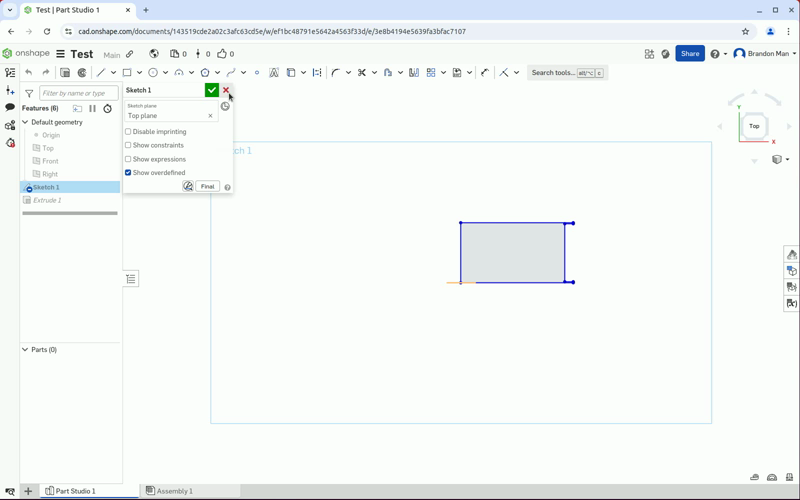
key(shift+s)
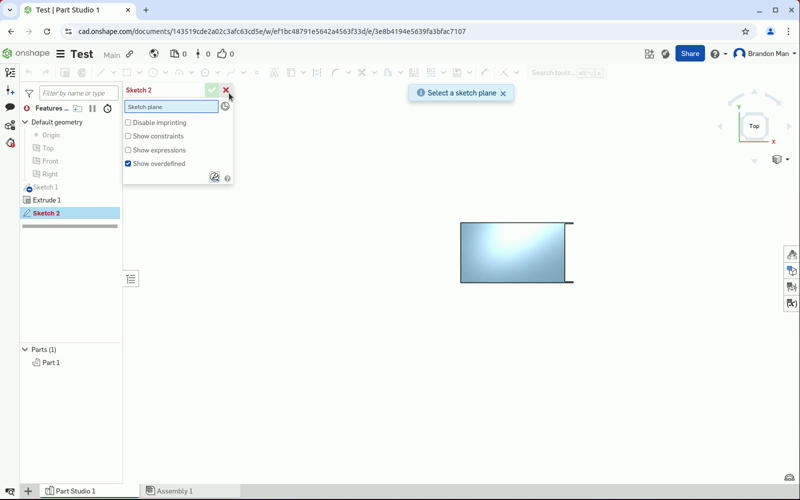
mouse_move(73, 150)
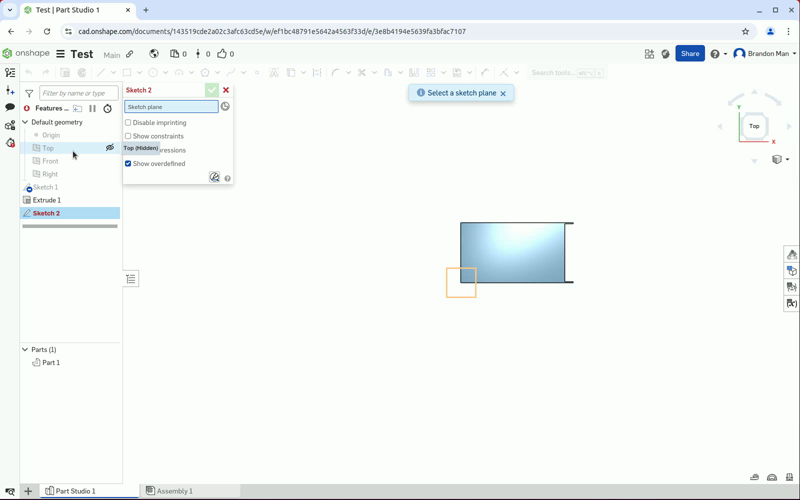
click(73, 150)
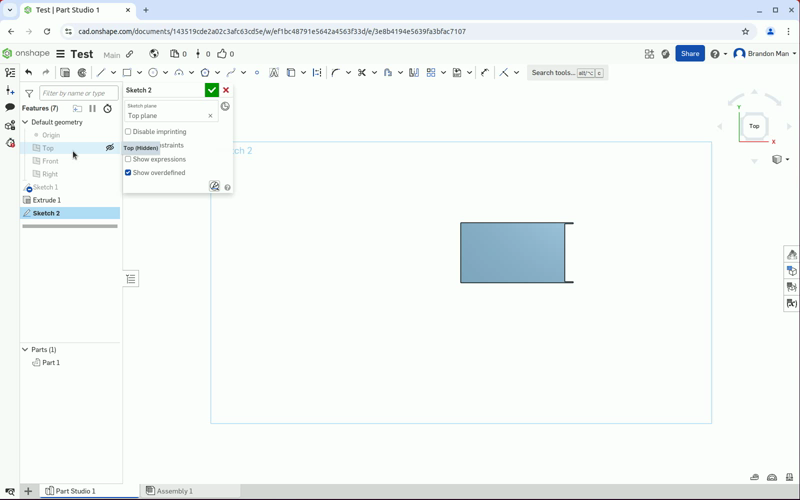
mouse_move(73, 352)
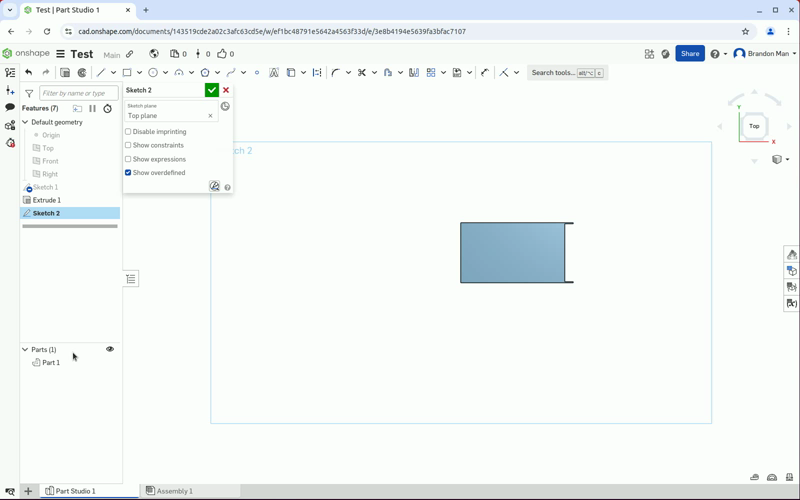
key(y)
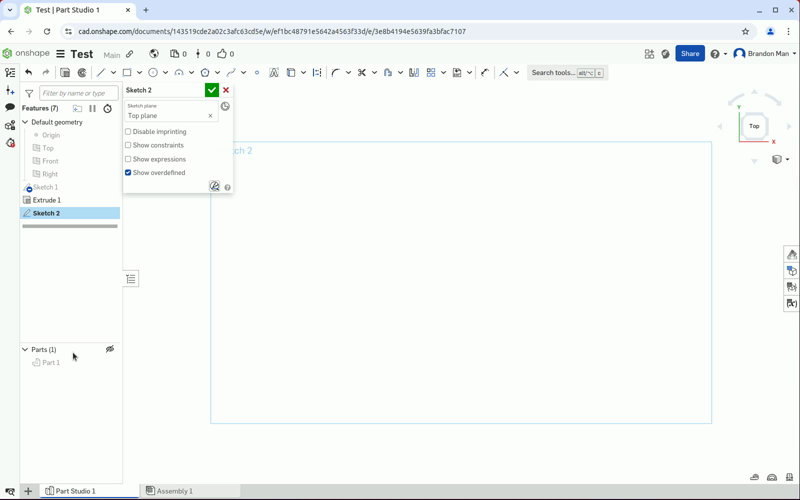
key(l)
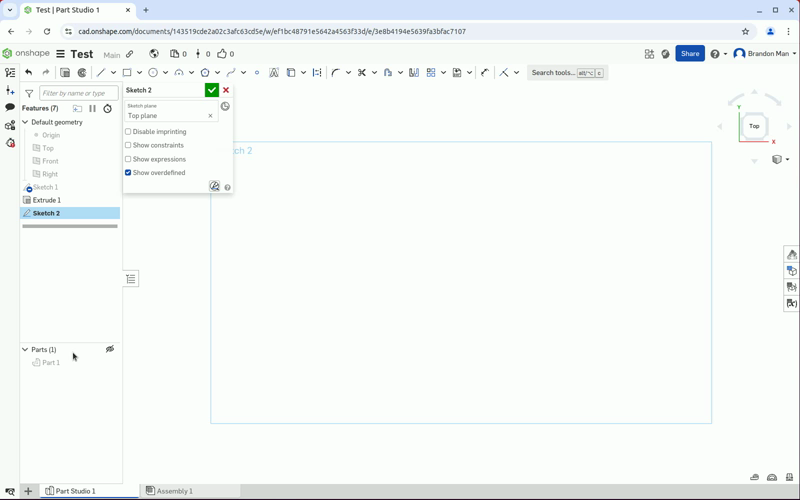
key_down(shift)
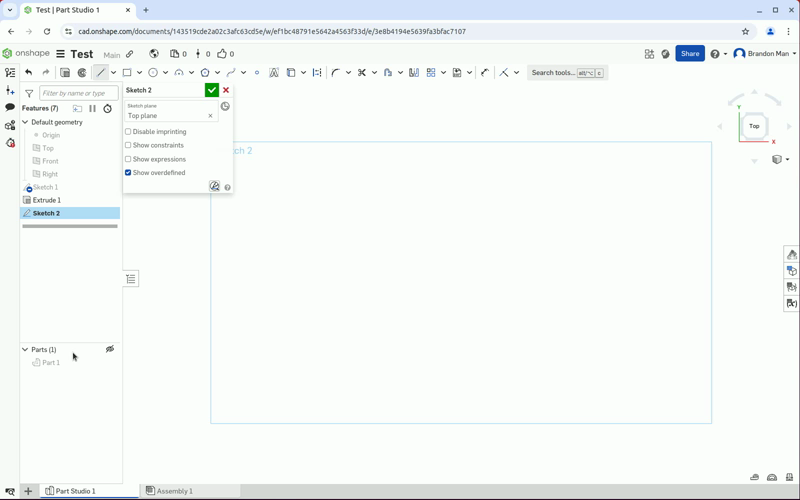
mouse_move(564, 281)
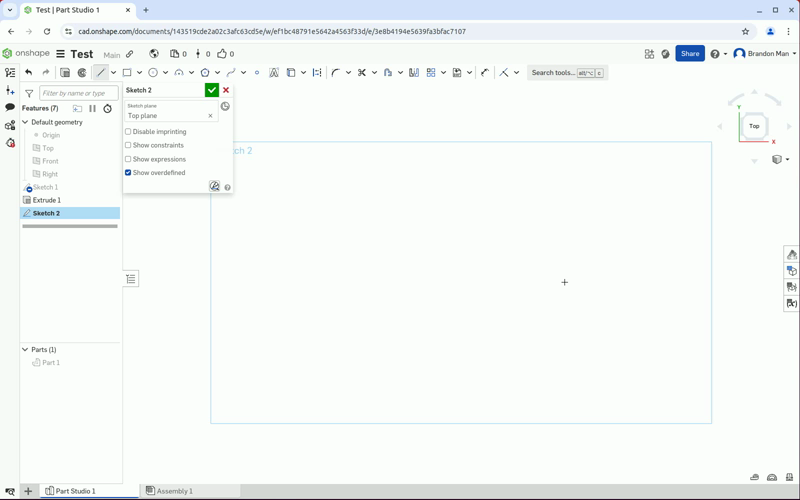
click(564, 281)
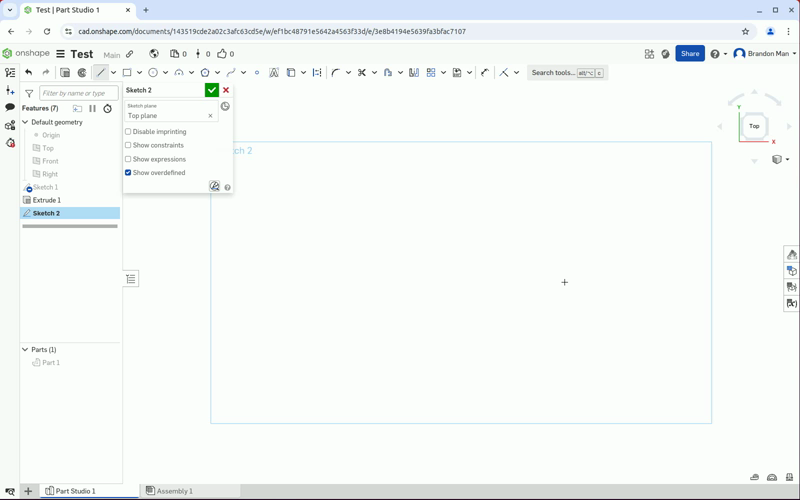
key_up(shift)
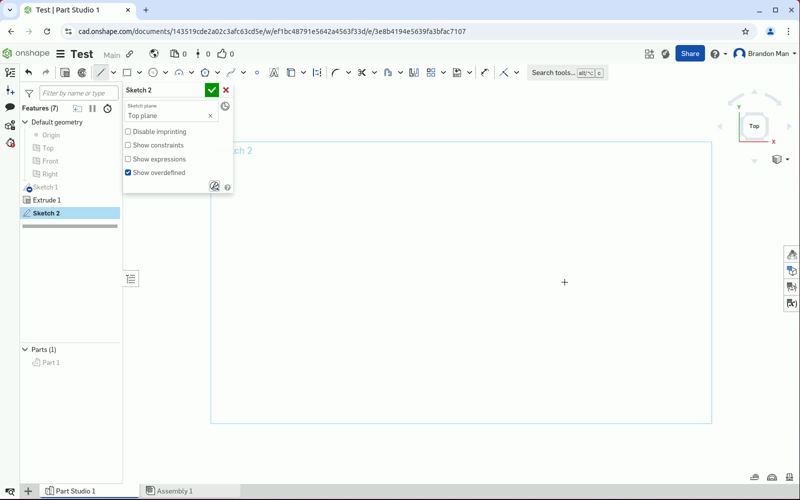
key_down(shift)
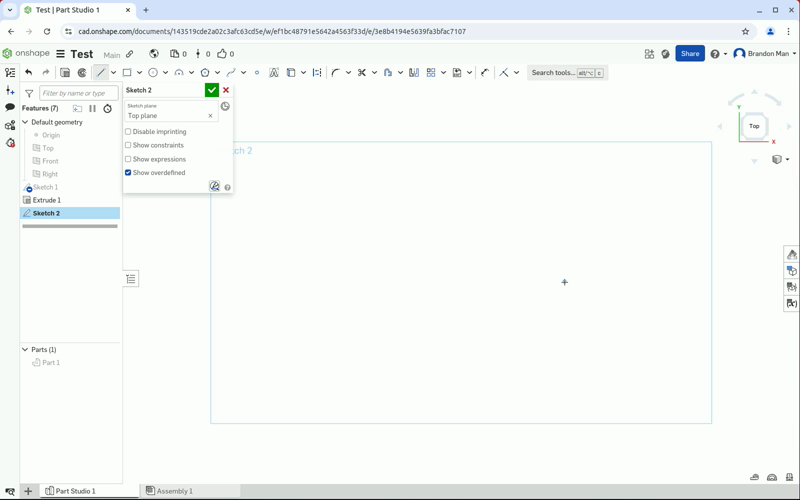
mouse_move(589, 281)
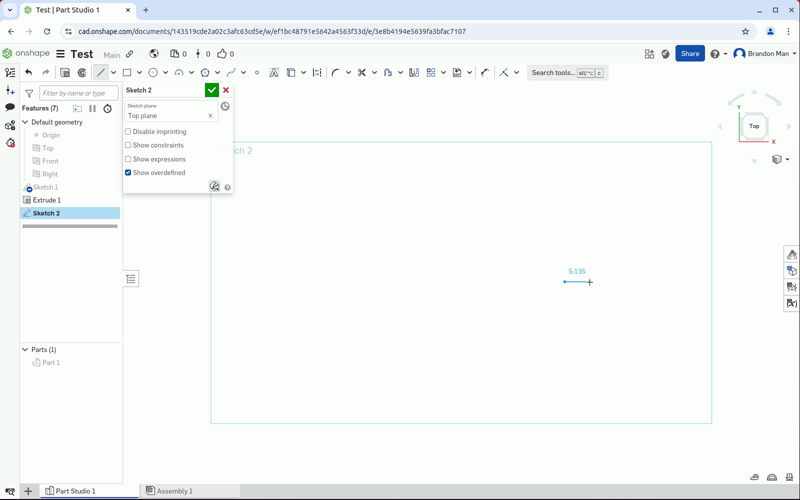
mouse_move(573, 281)
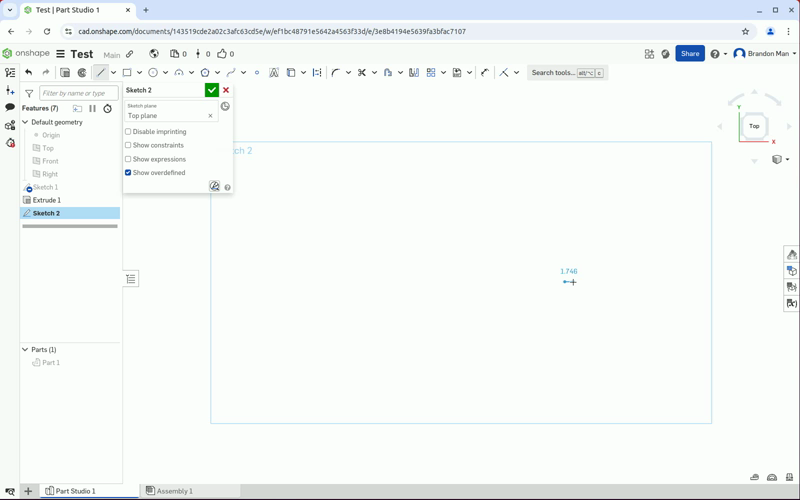
click(573, 281)
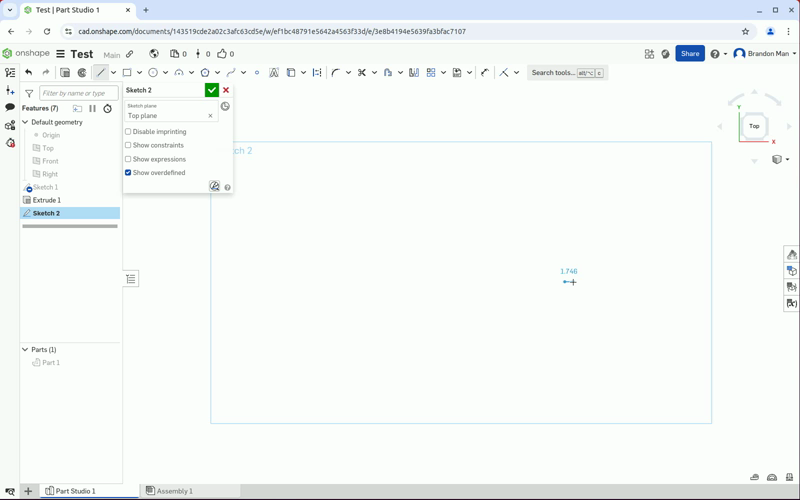
key_up(shift)
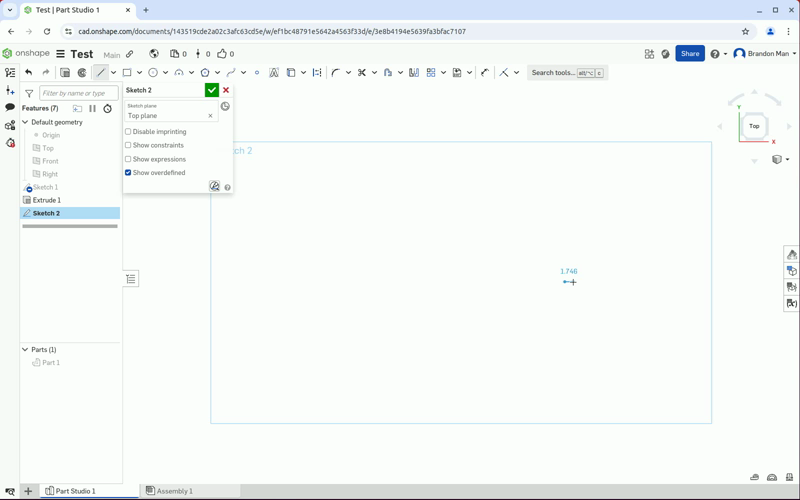
key_down(shift)
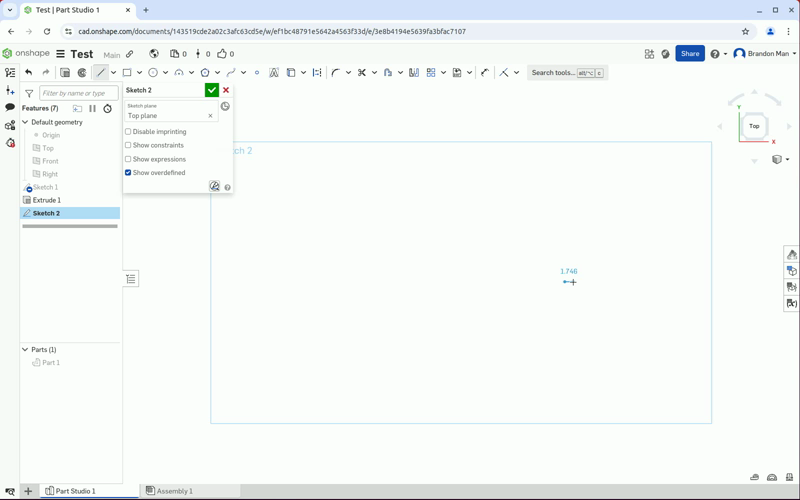
mouse_move(589, 281)
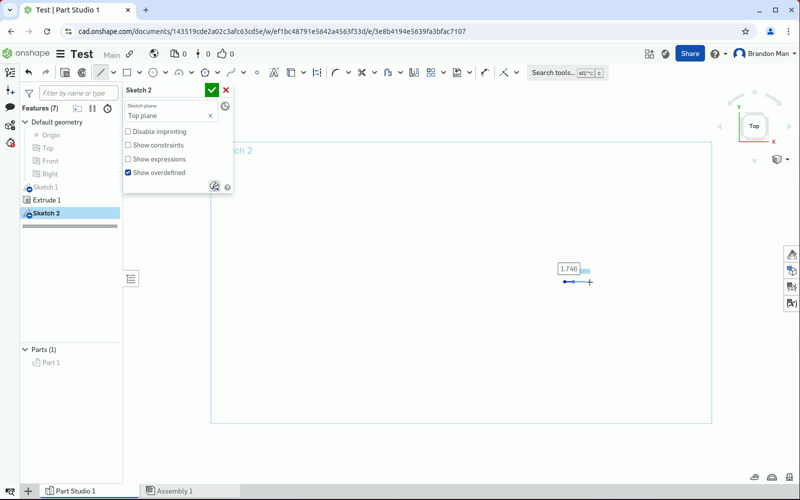
mouse_move(573, 222)
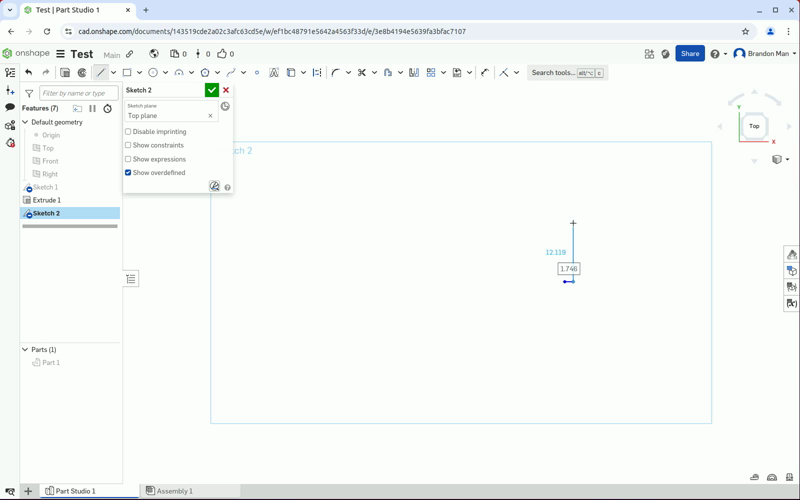
click(573, 222)
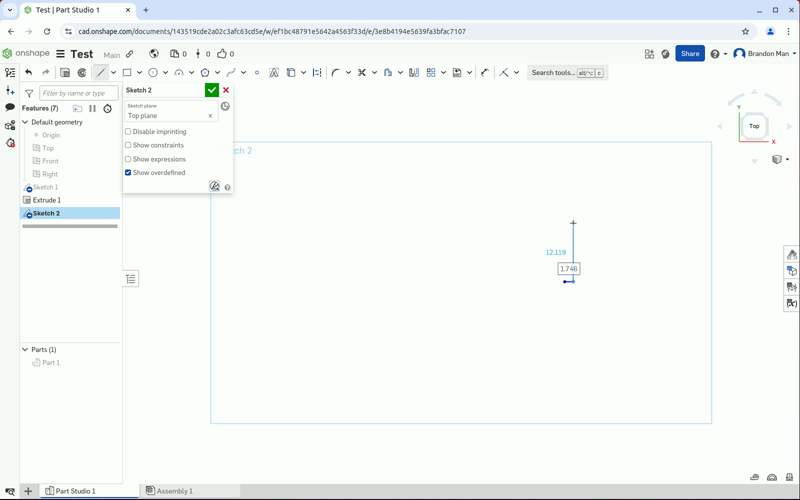
key_up(shift)
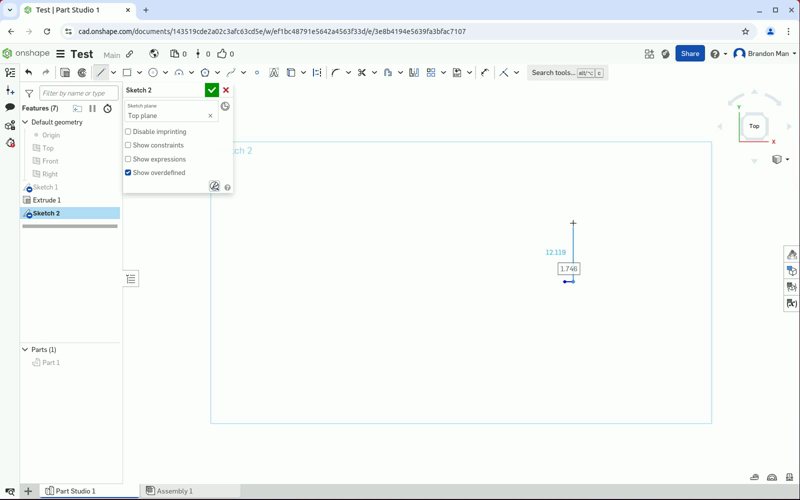
key_down(shift)
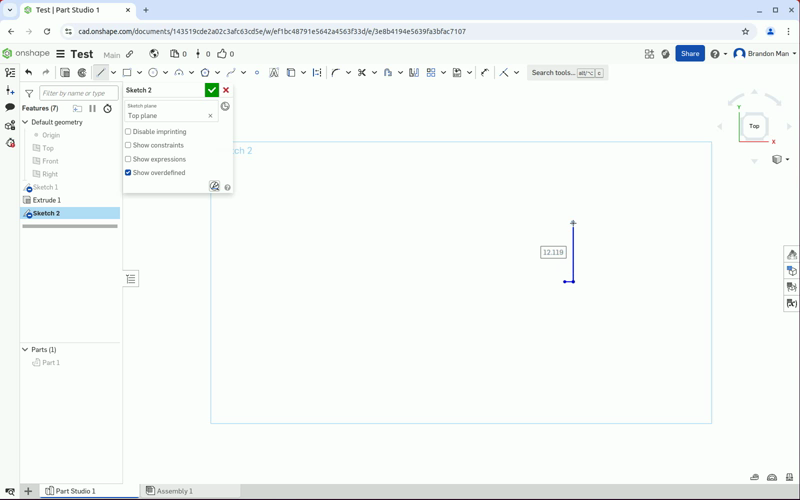
mouse_move(589, 222)
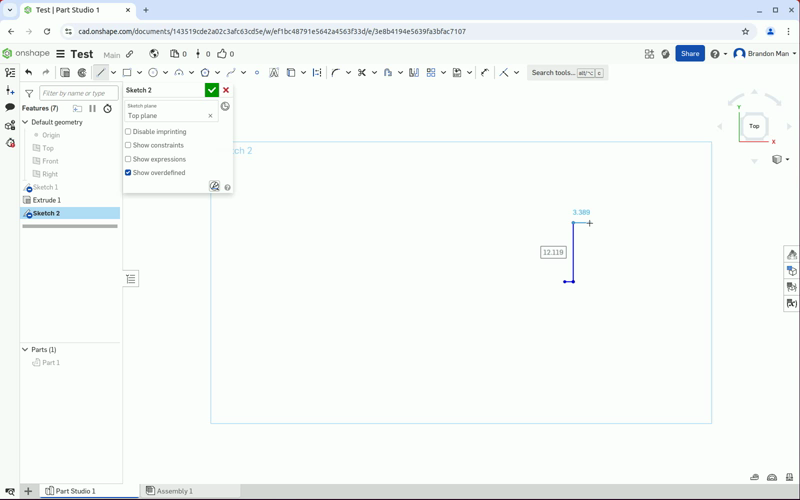
mouse_move(564, 222)
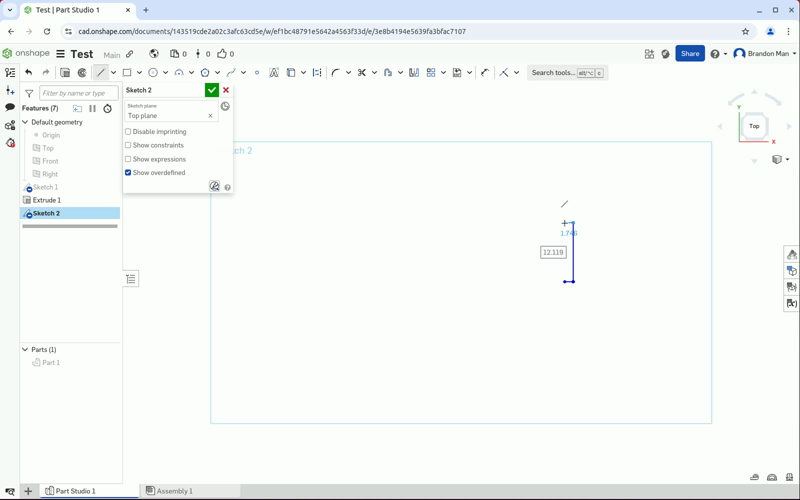
click(564, 222)
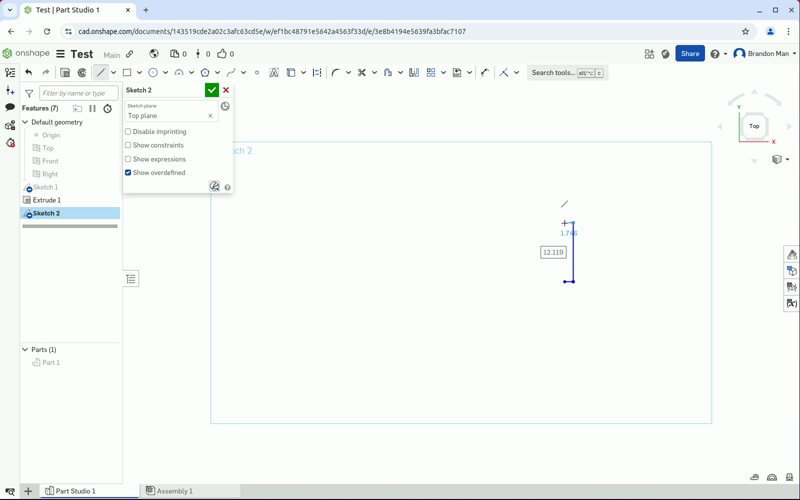
key_up(shift)
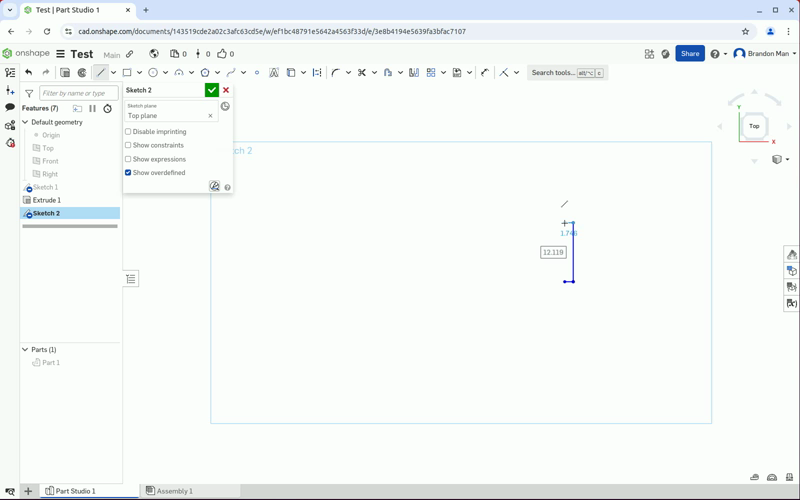
mouse_move(589, 222)
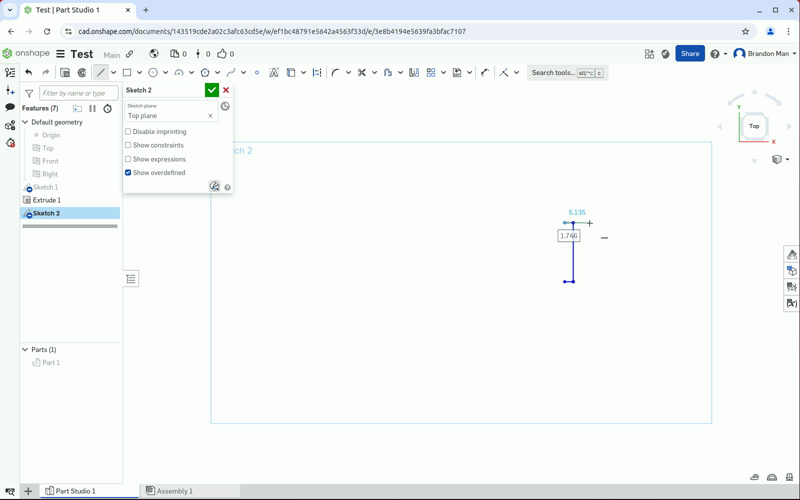
key_down(shift)
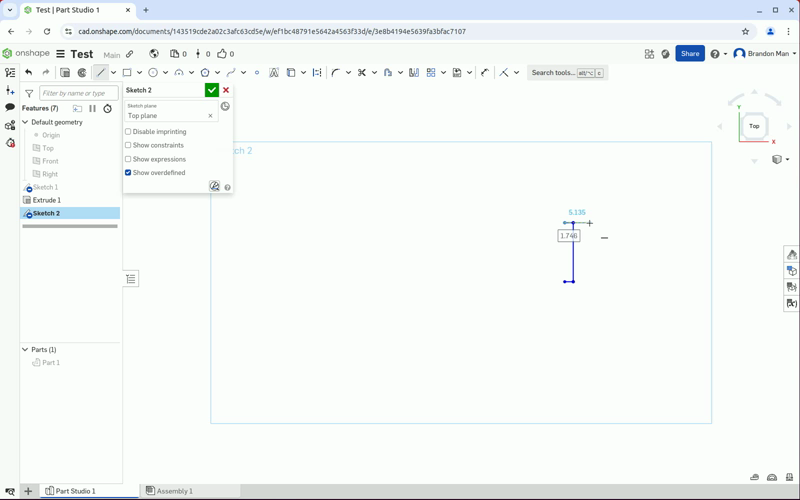
mouse_move(564, 281)
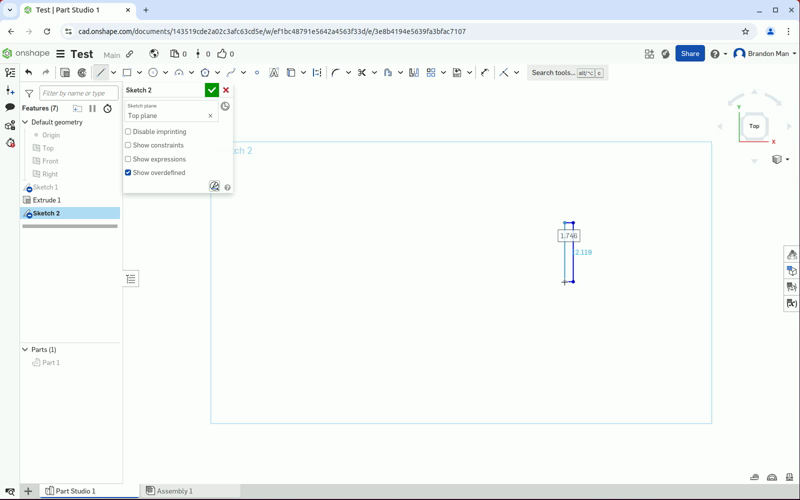
key_up(shift)
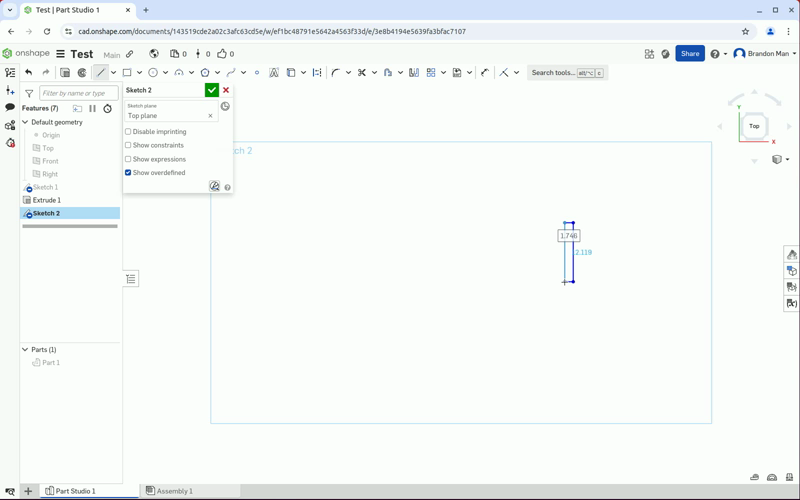
click(564, 281)
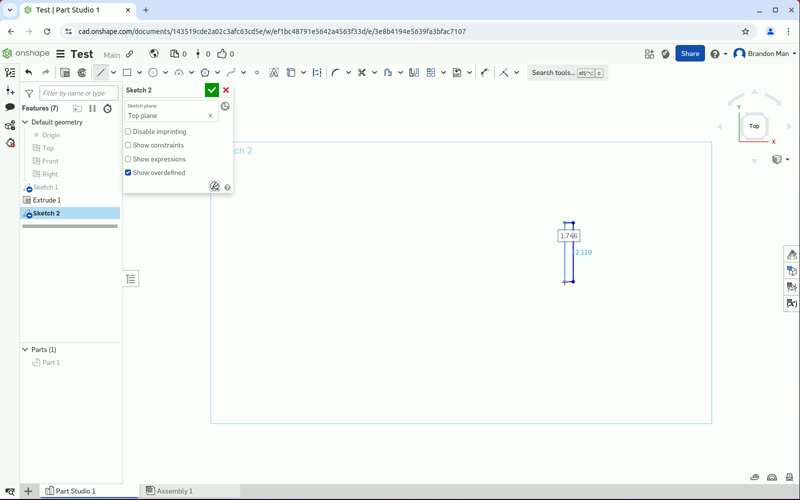
key(esc)
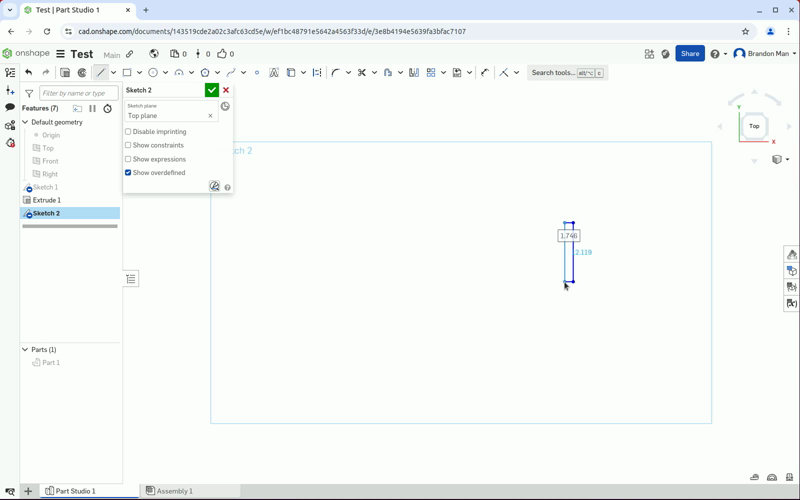
mouse_move(566, 271)
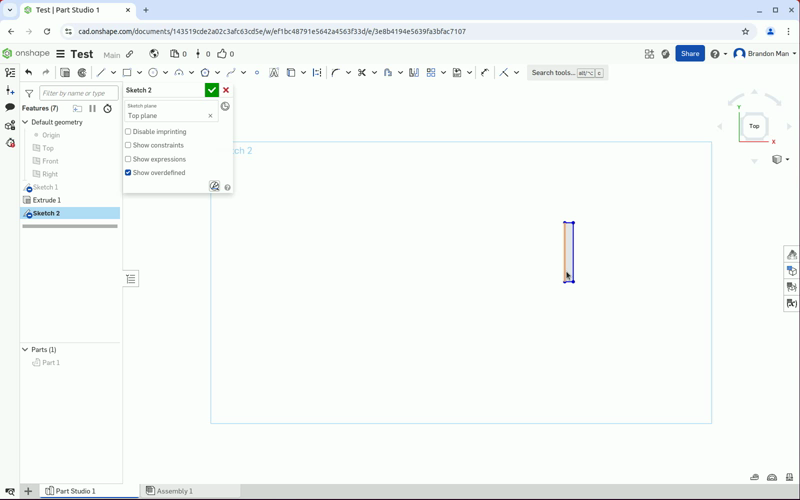
scroll(6)
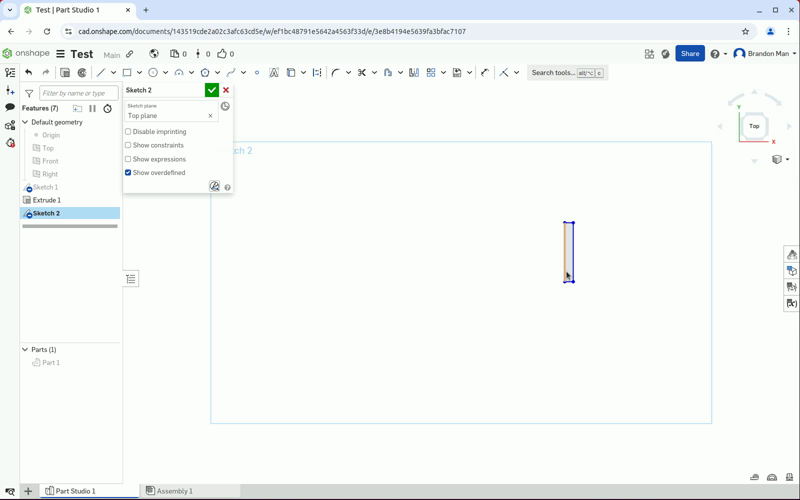
scroll(6)
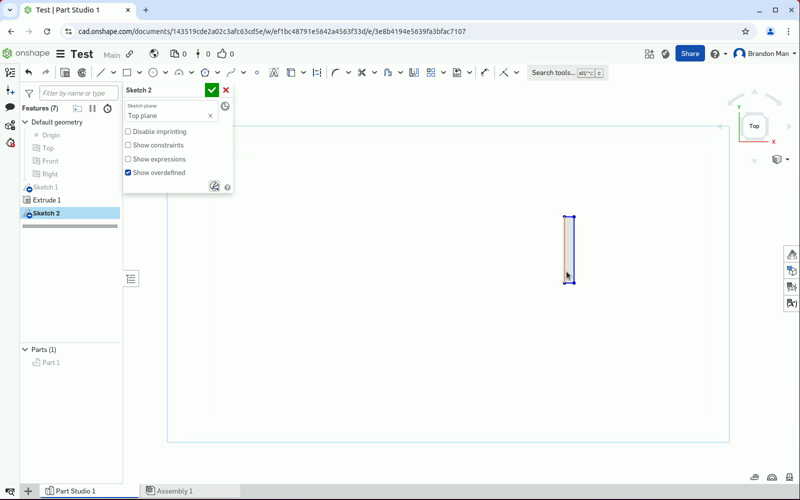
scroll(6)
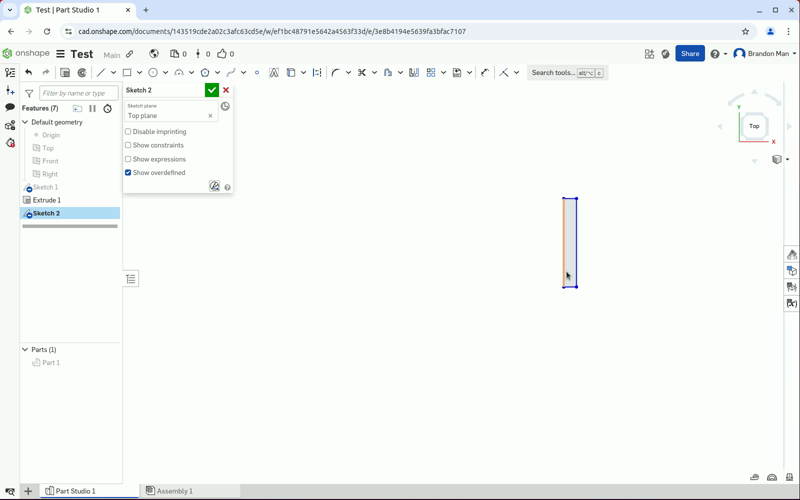
scroll(6)
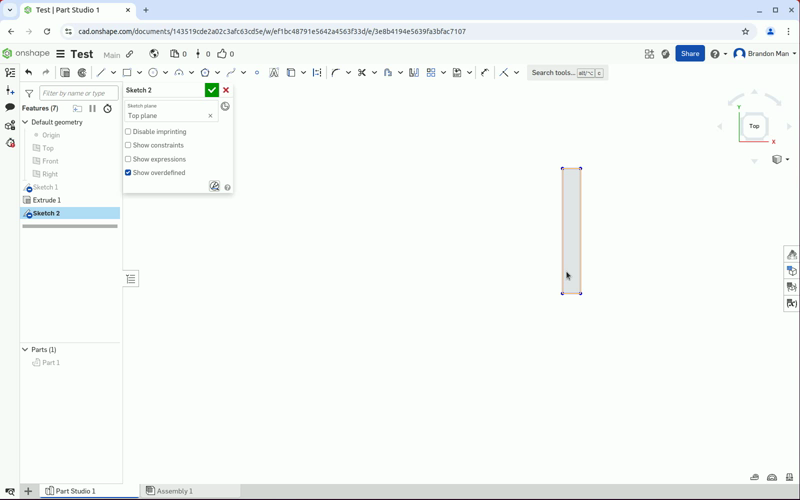
scroll(6)
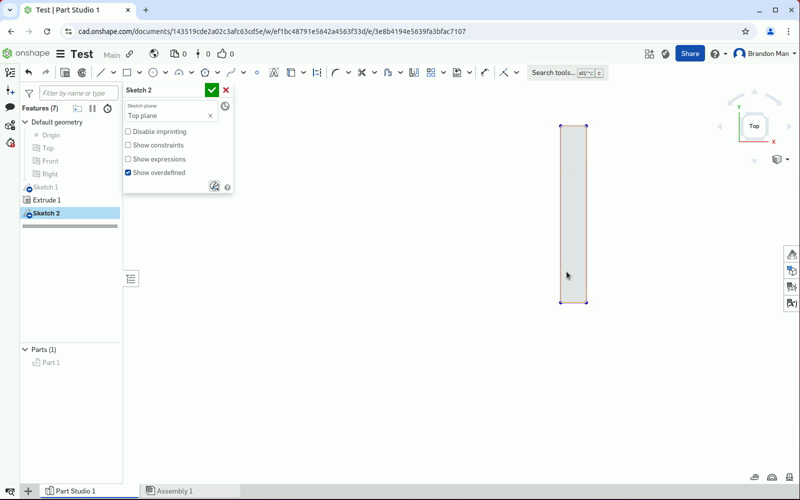
scroll(6)
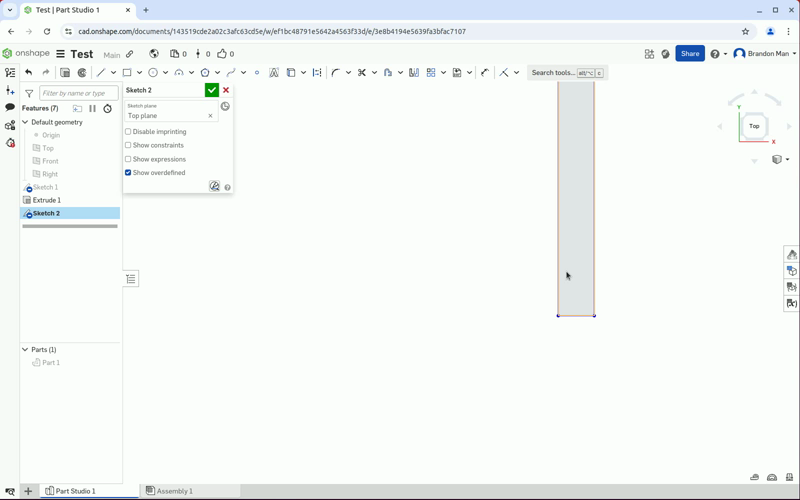
scroll(6)
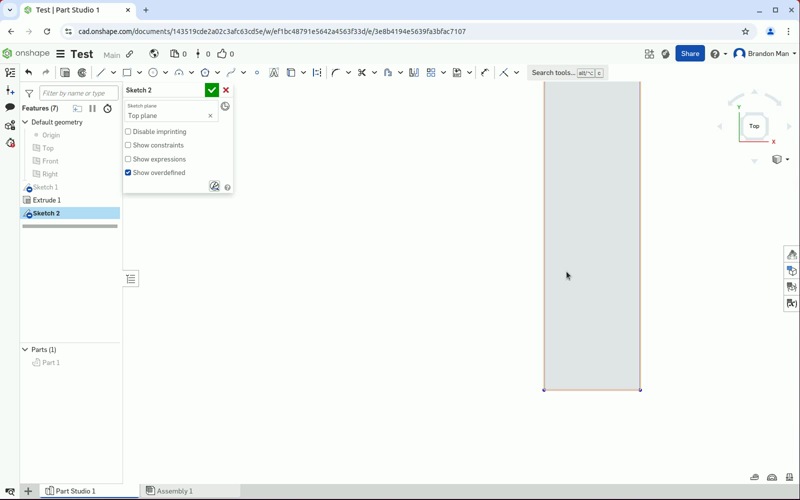
click(566, 271)
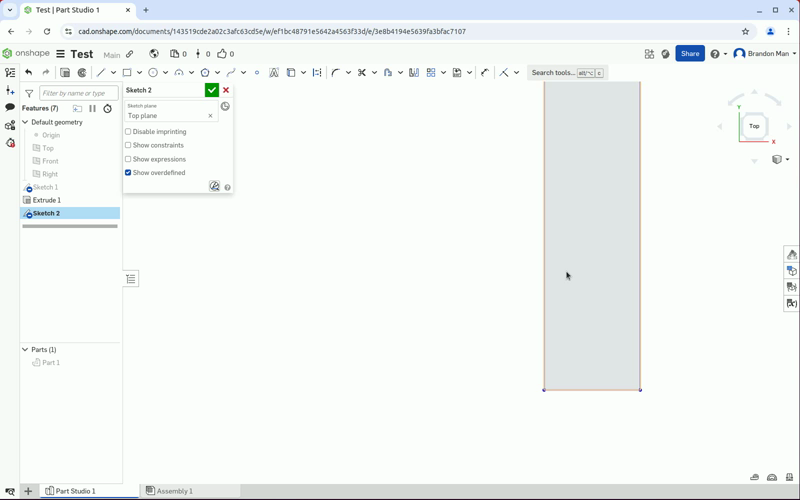
scroll(-6)
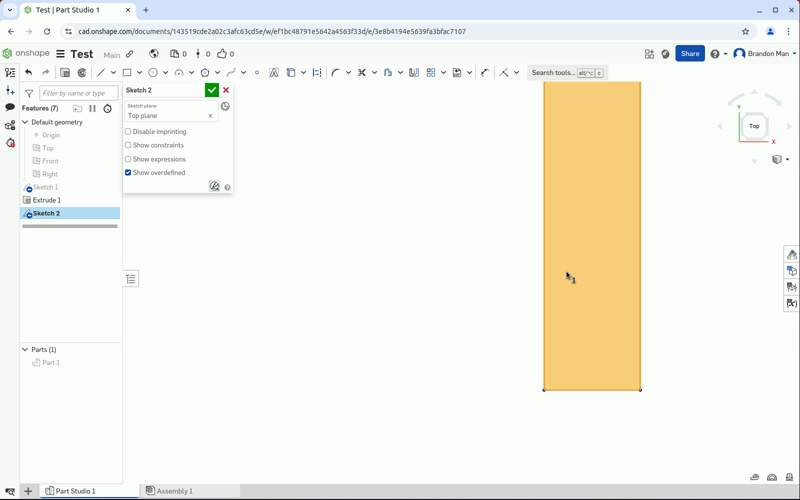
scroll(-6)
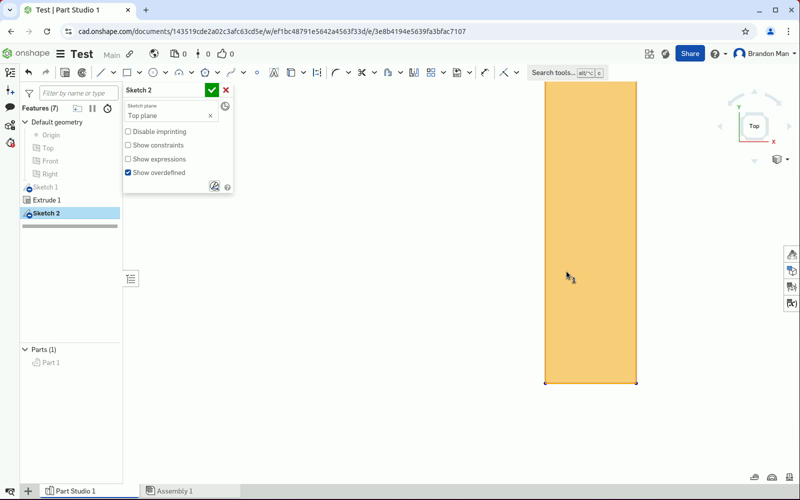
scroll(-6)
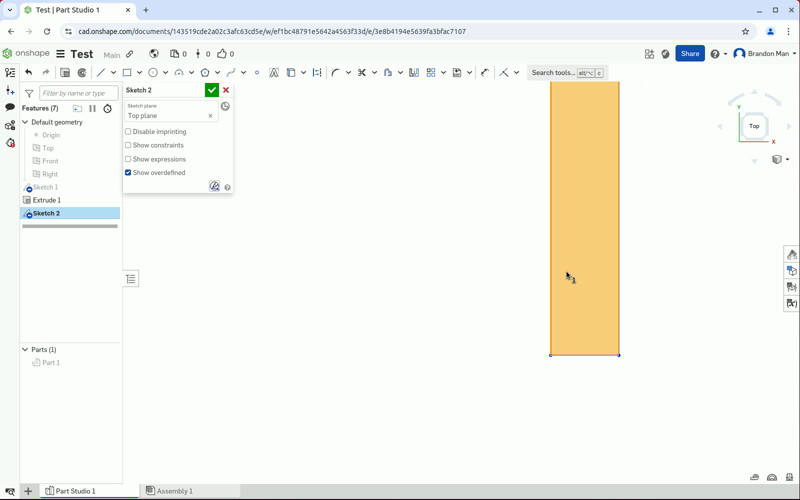
scroll(-6)
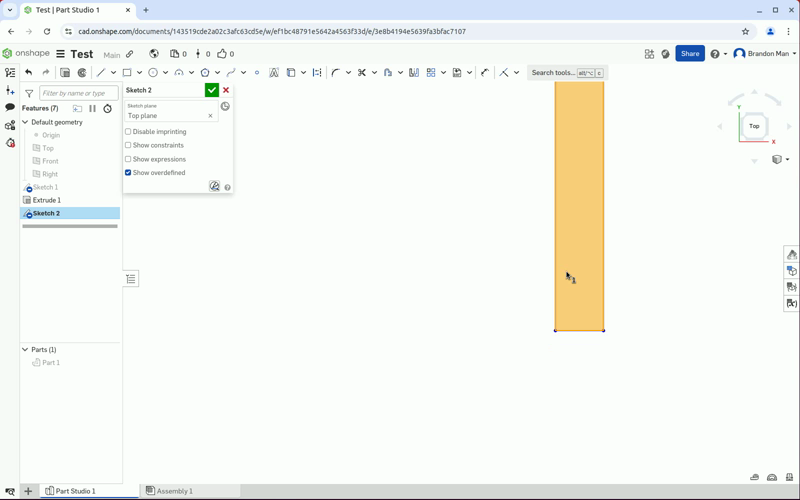
scroll(-6)
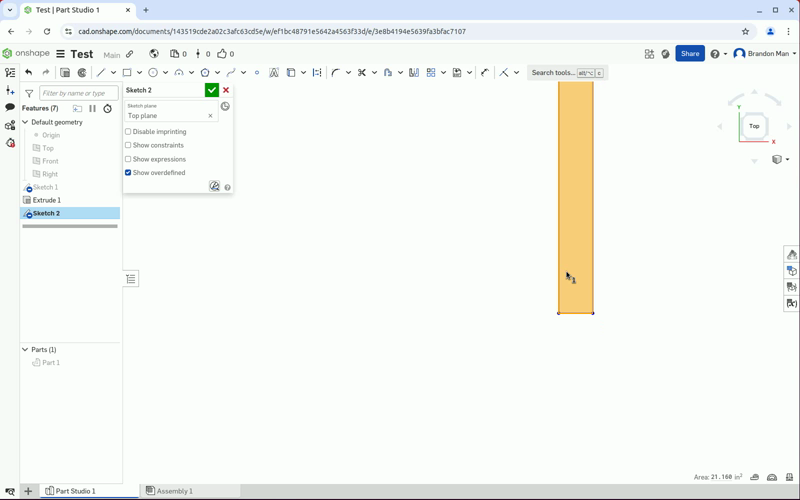
scroll(-6)
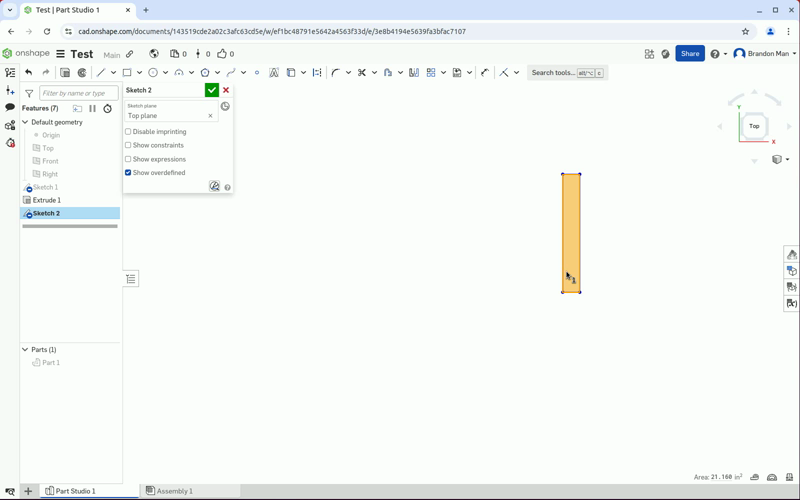
scroll(-6)
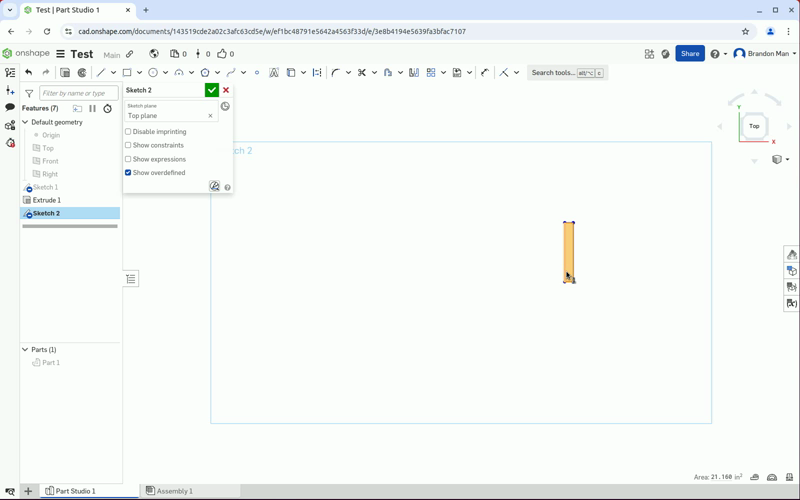
mouse_move(73, 352)
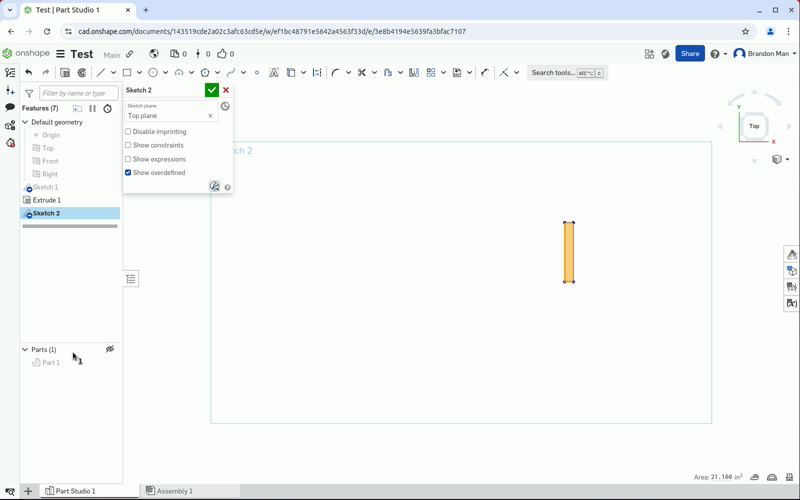
key(shift+y)
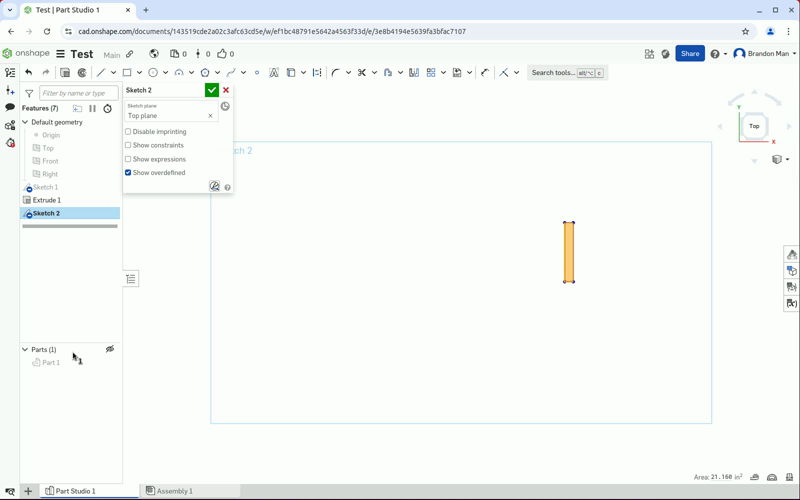
key(shift+e)
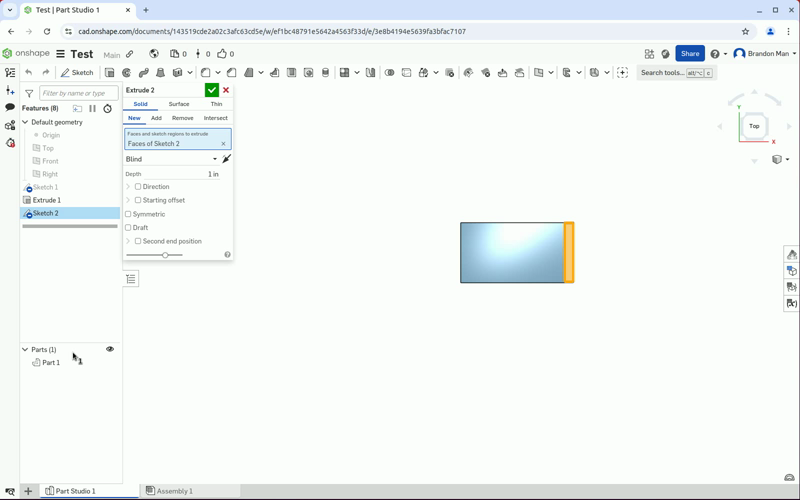
mouse_move(143, 106)
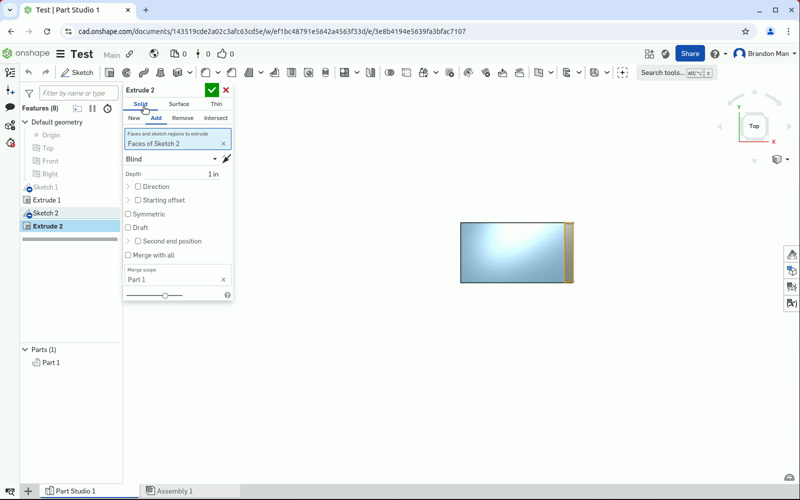
click(143, 106)
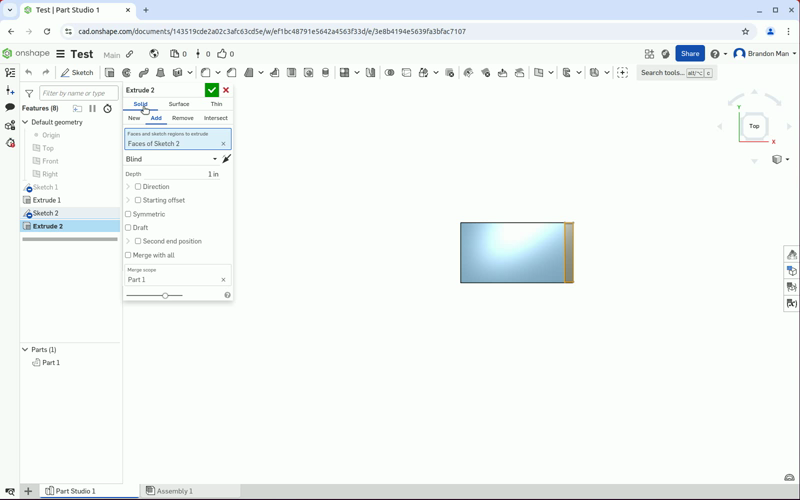
mouse_move(137, 120)
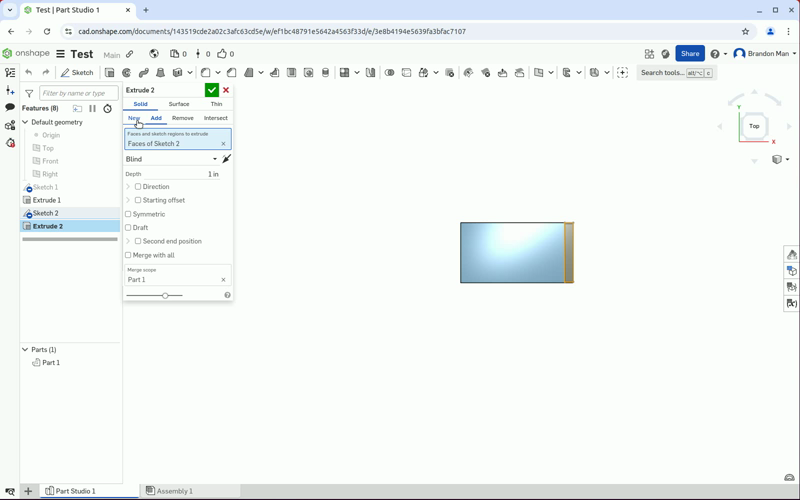
click(137, 120)
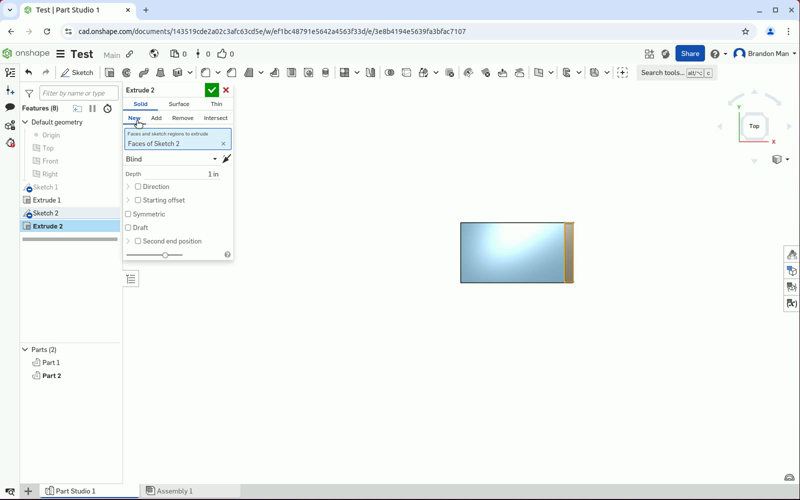
key(tab, 4)
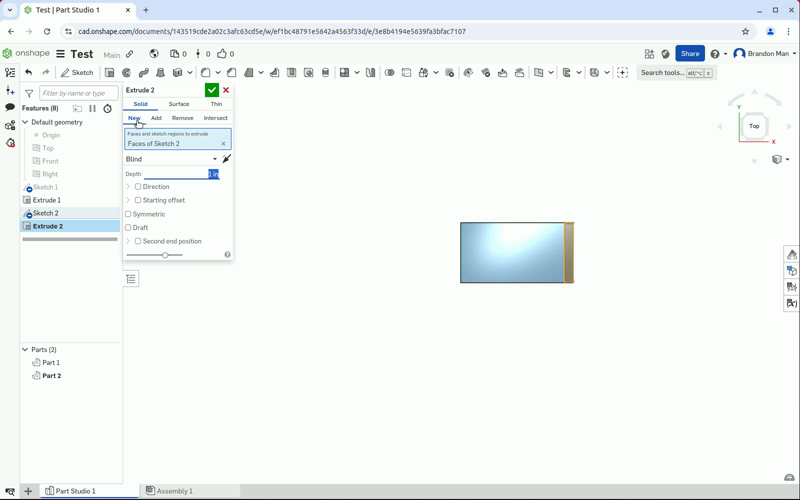
text(2.407)
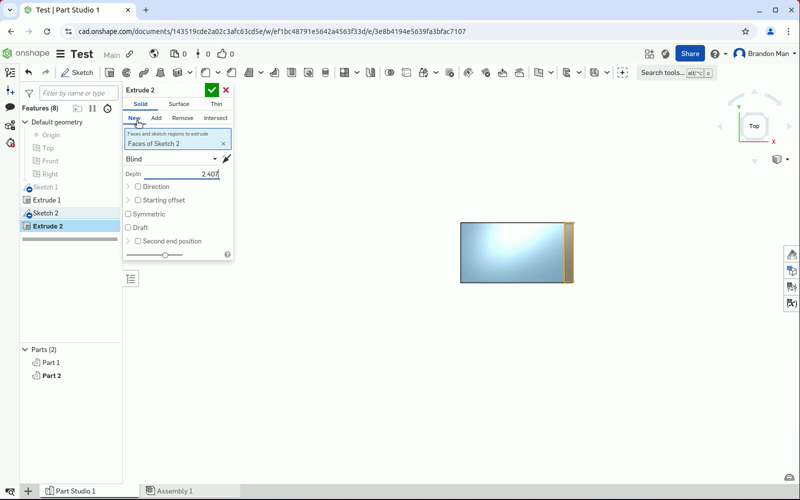
key(enter)
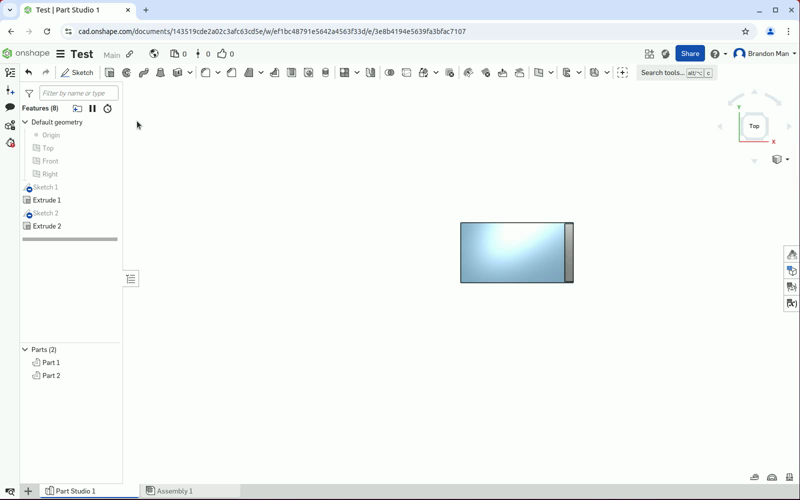
key(shift+h)
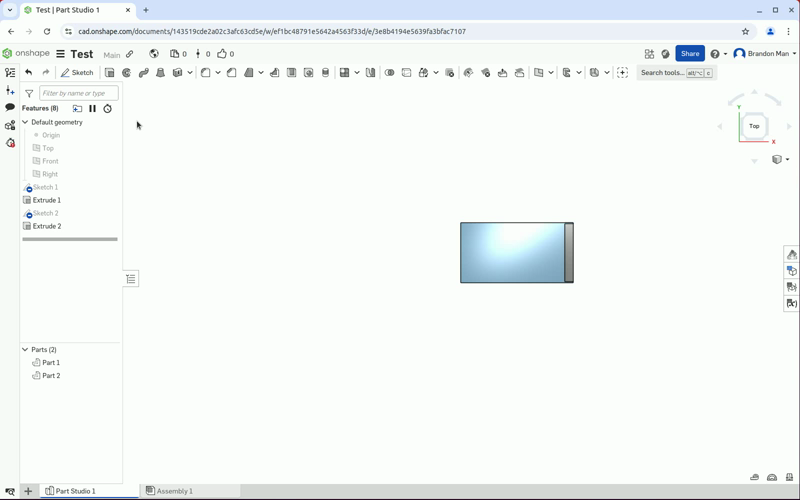
key(shift+h)
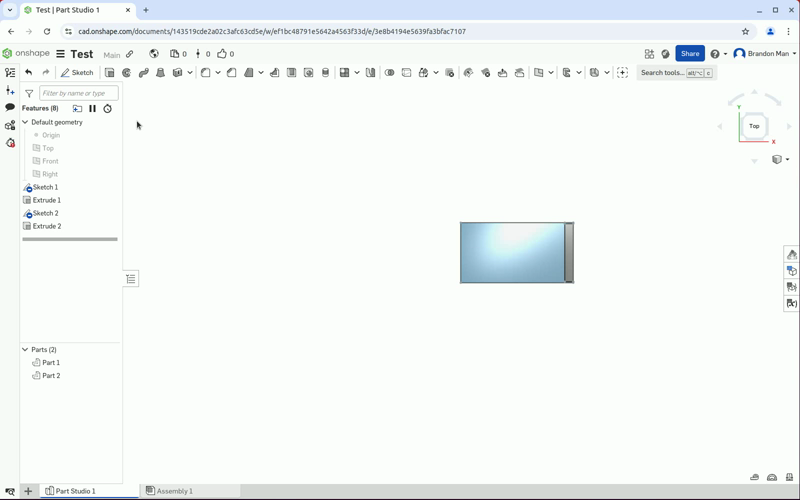
key(shift+7)
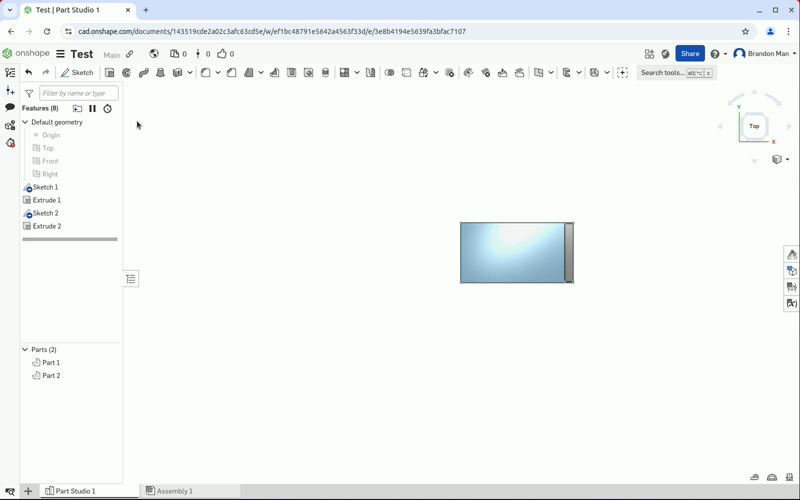
key(up, 3)
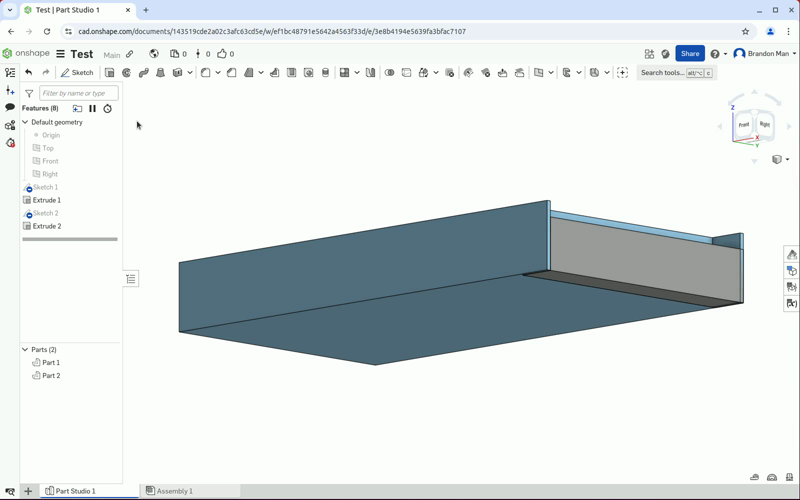
key(left, 3)
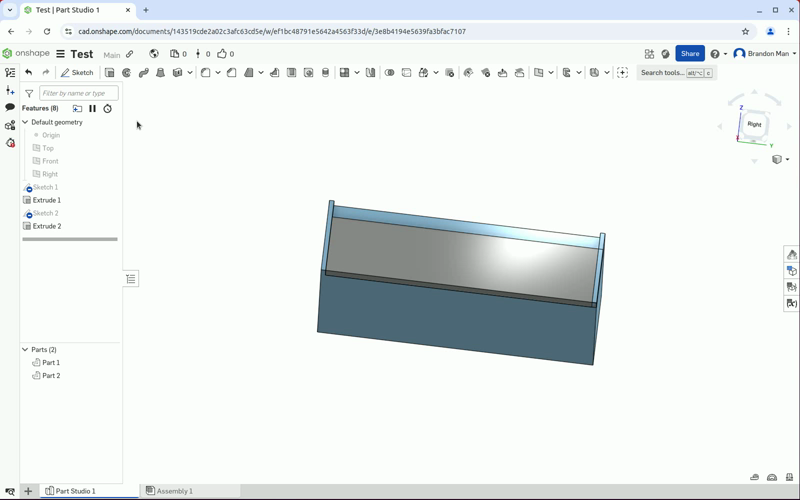
key(right, 3)
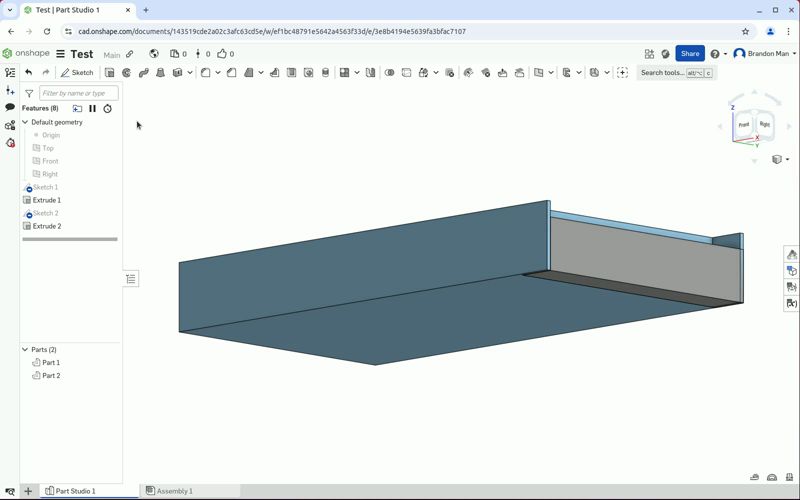
key(down, 3)
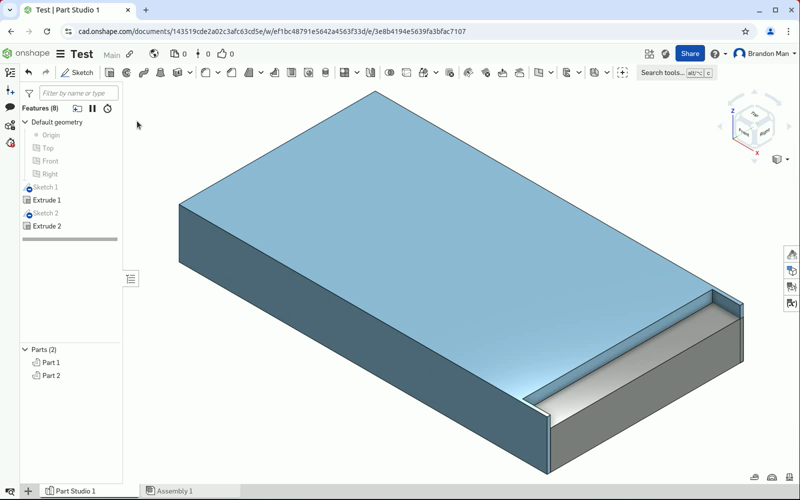
mouse_move(73, 189)
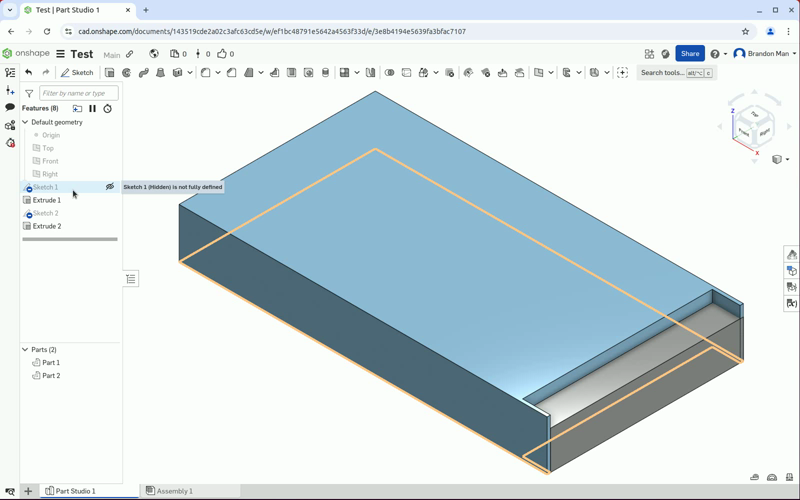
click(73, 189)